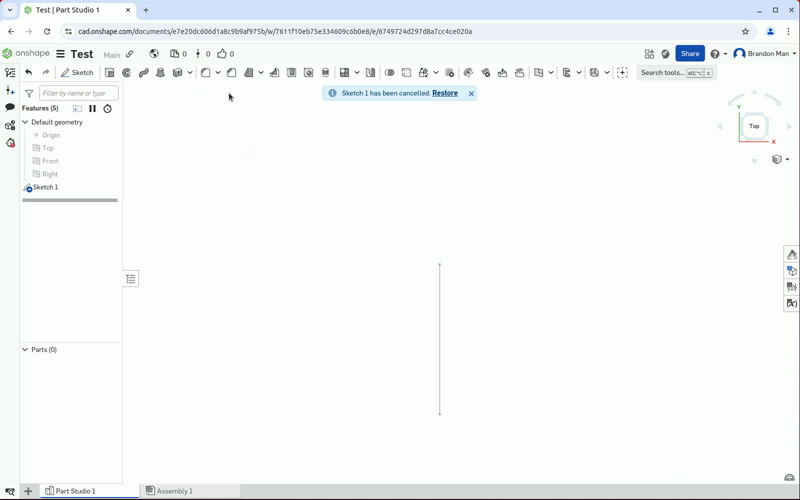
key(shift+h)
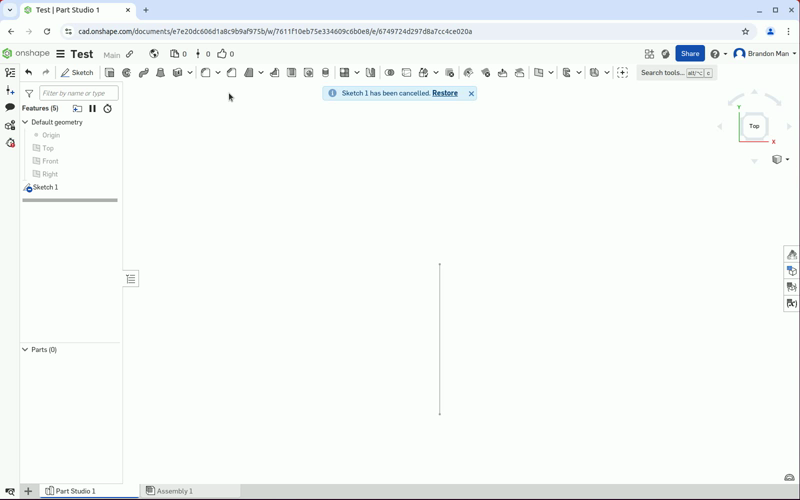
key(shift+s)
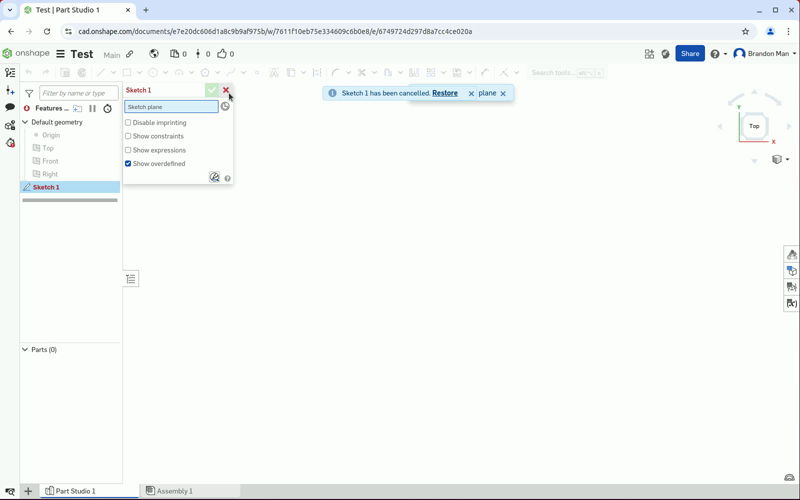
mouse_move(73, 150)
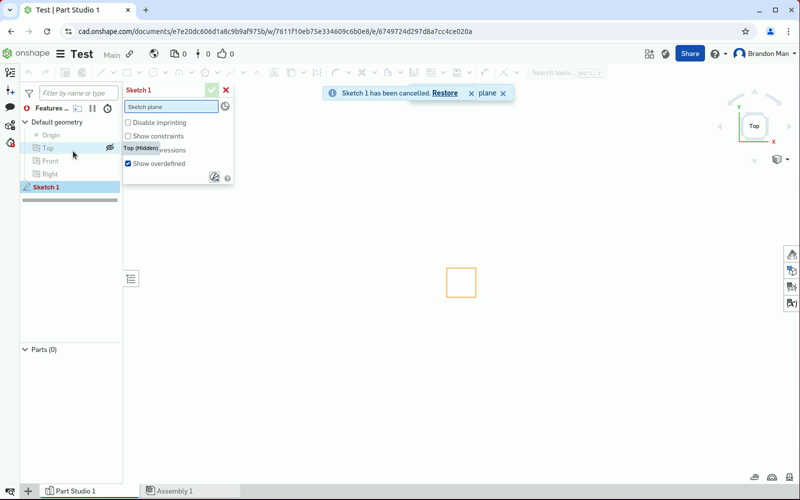
click(73, 150)
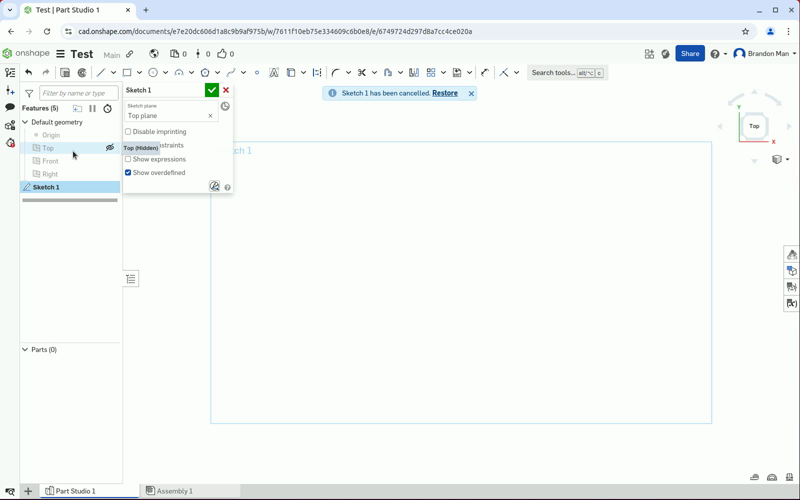
mouse_move(73, 352)
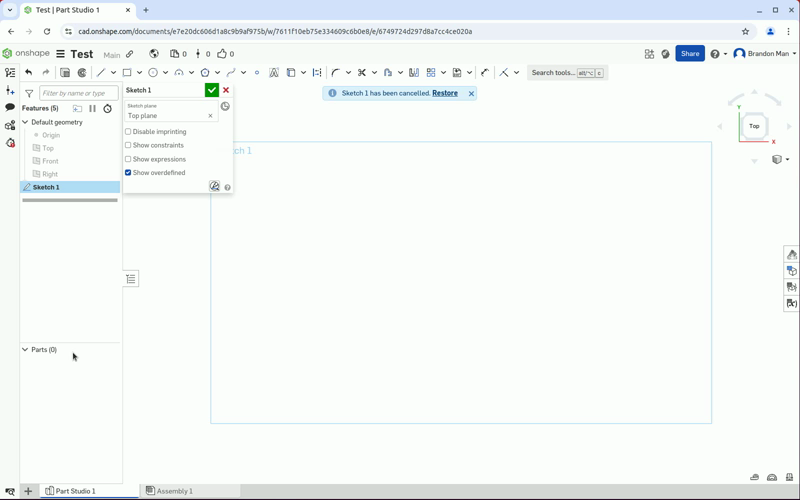
key(y)
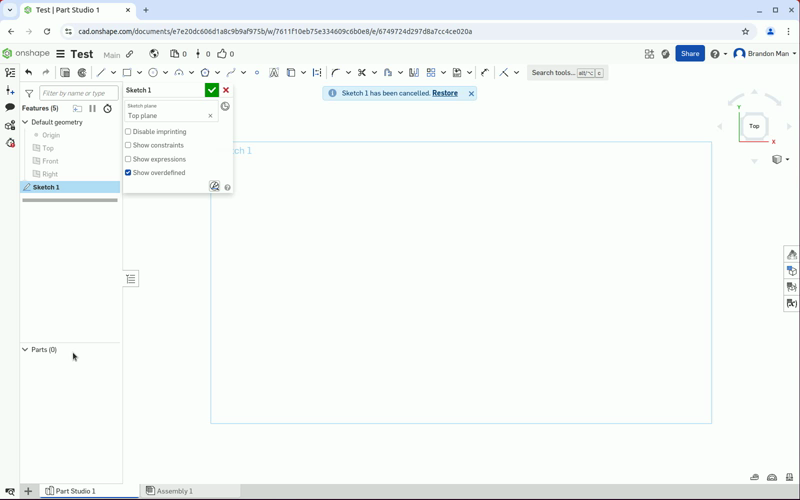
key(l)
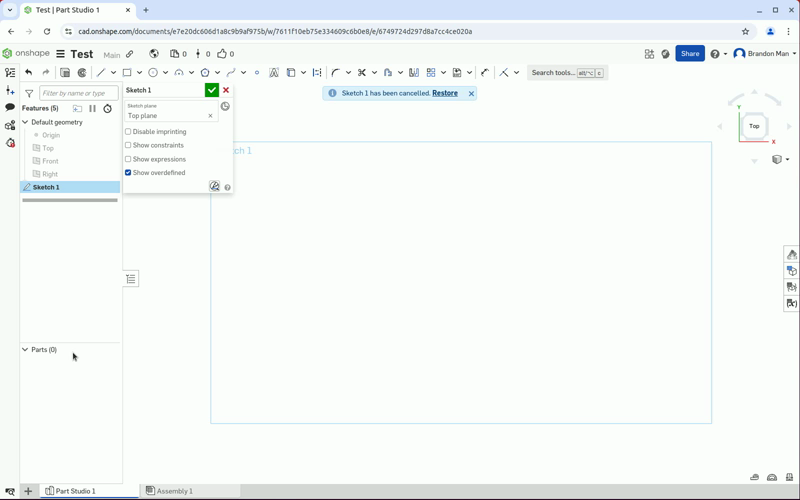
key_down(shift)
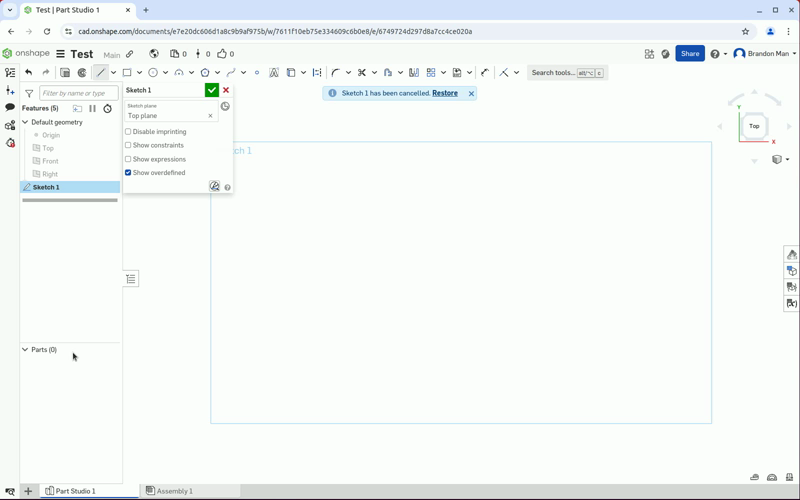
mouse_move(374, 395)
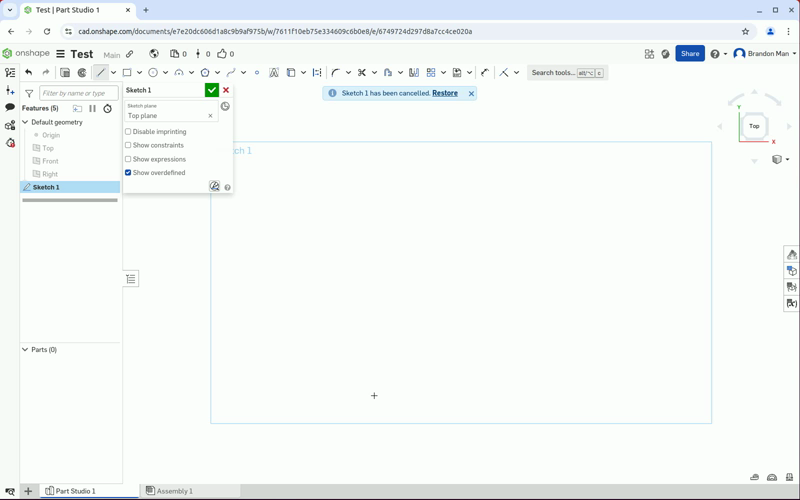
click(374, 395)
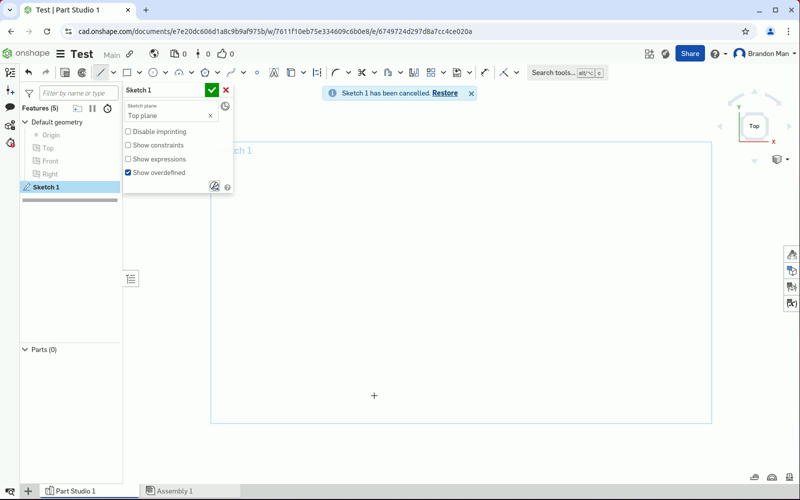
key_up(shift)
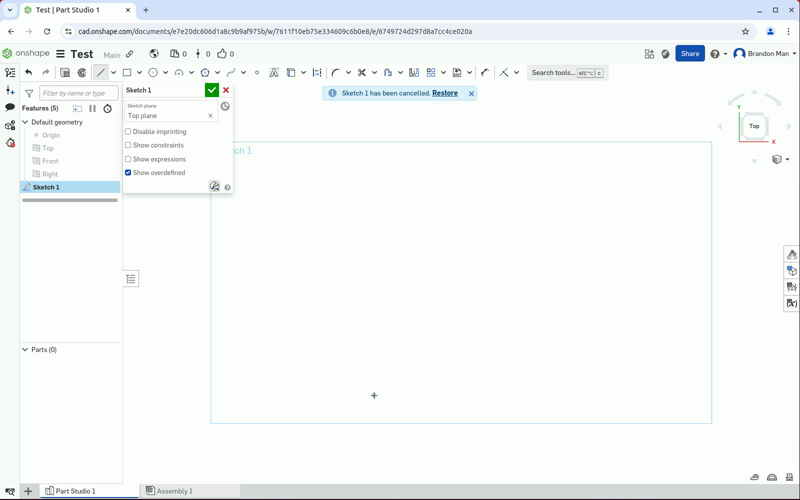
key_down(shift)
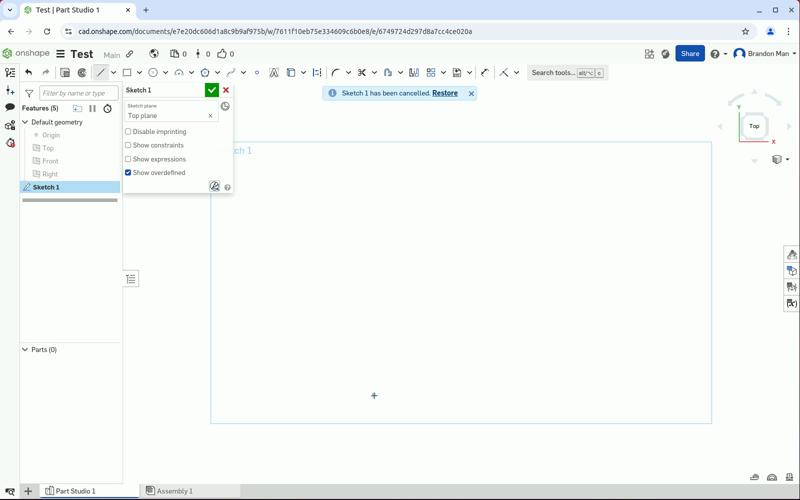
mouse_move(536, 395)
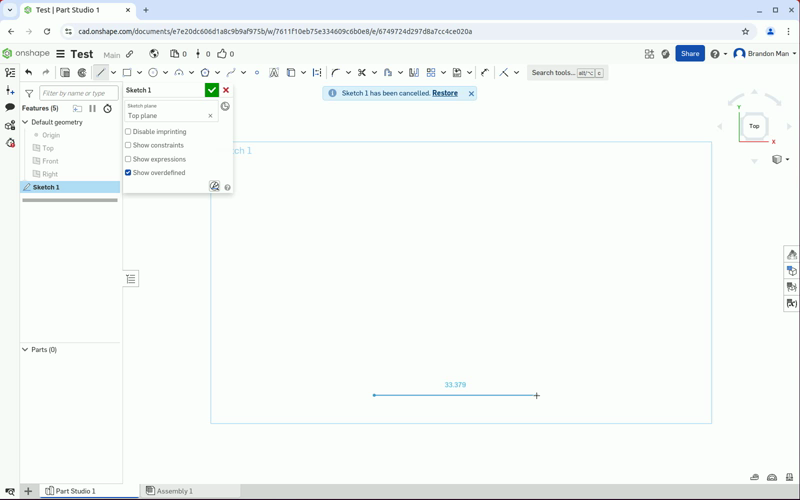
click(536, 395)
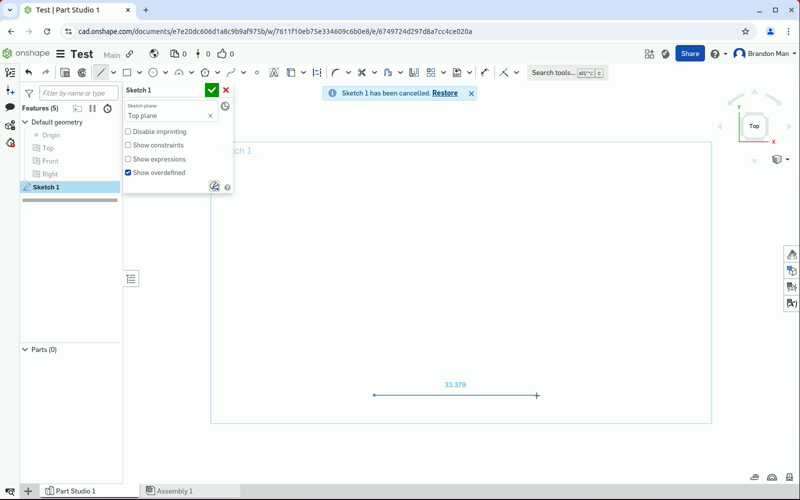
key_up(shift)
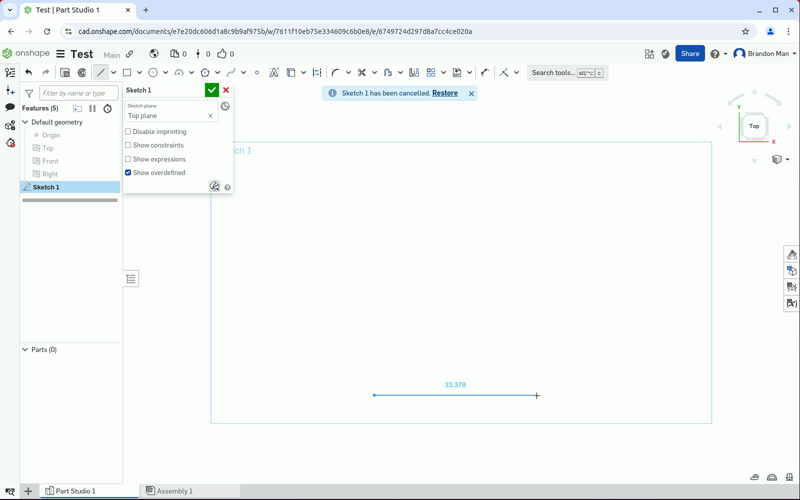
key_down(shift)
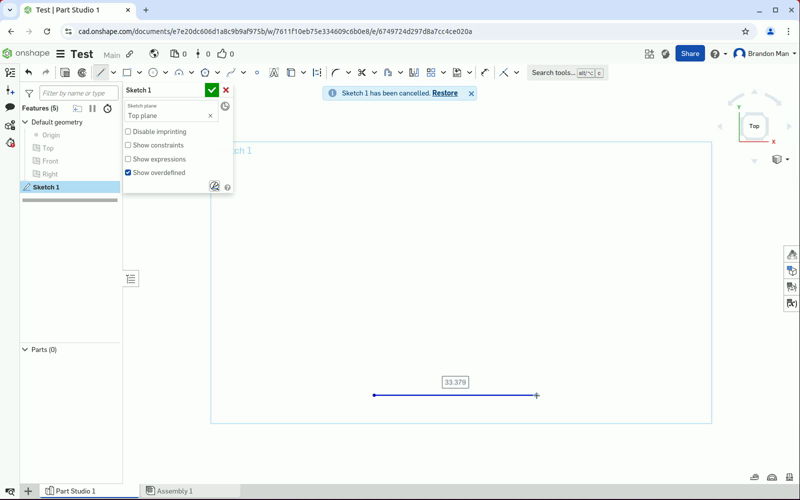
mouse_move(536, 171)
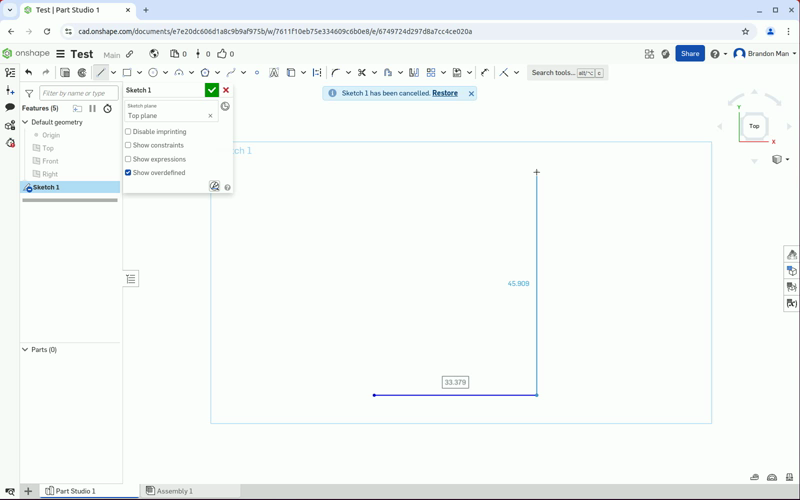
click(536, 171)
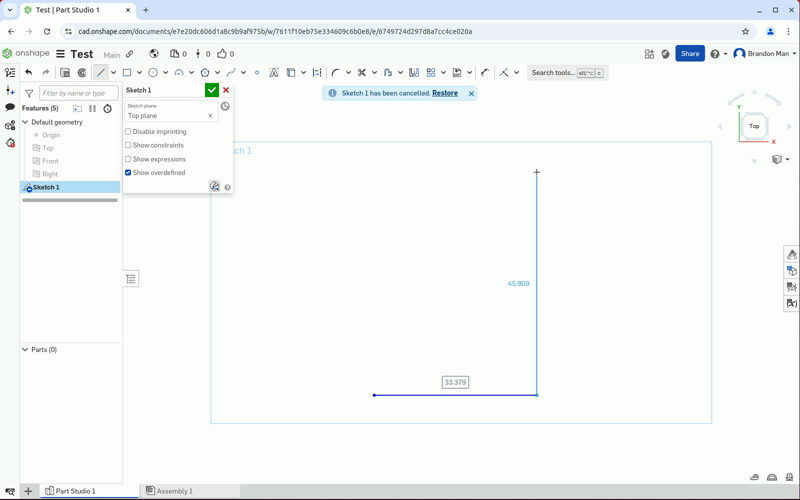
key_up(shift)
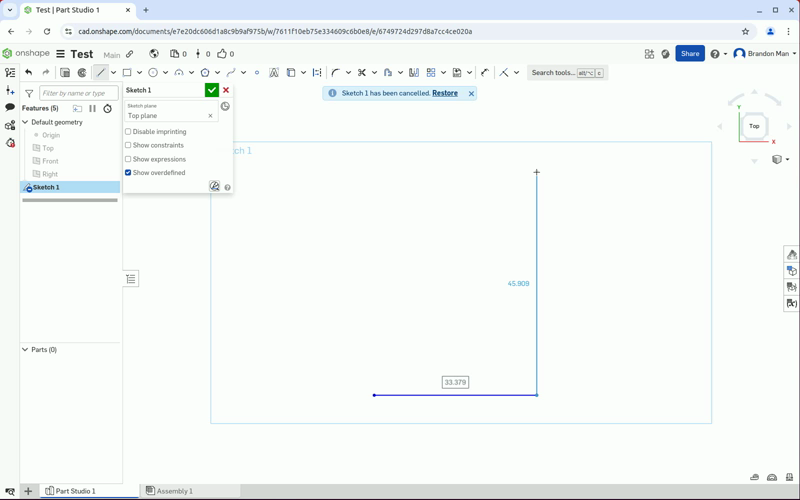
key_down(shift)
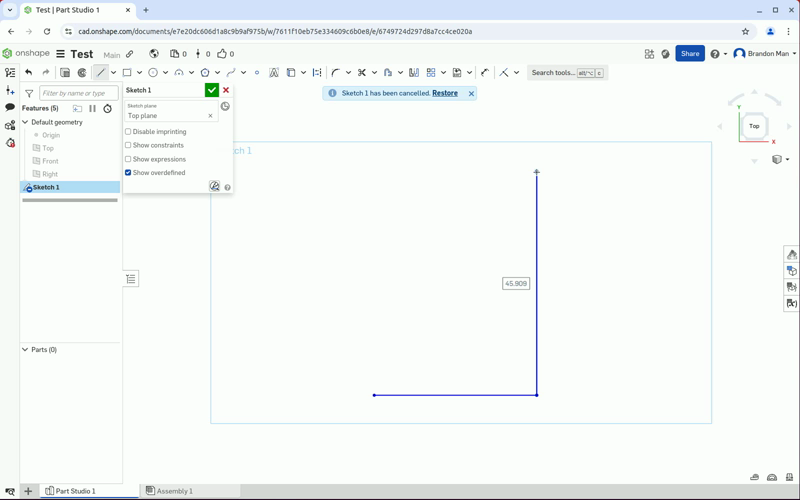
mouse_move(374, 171)
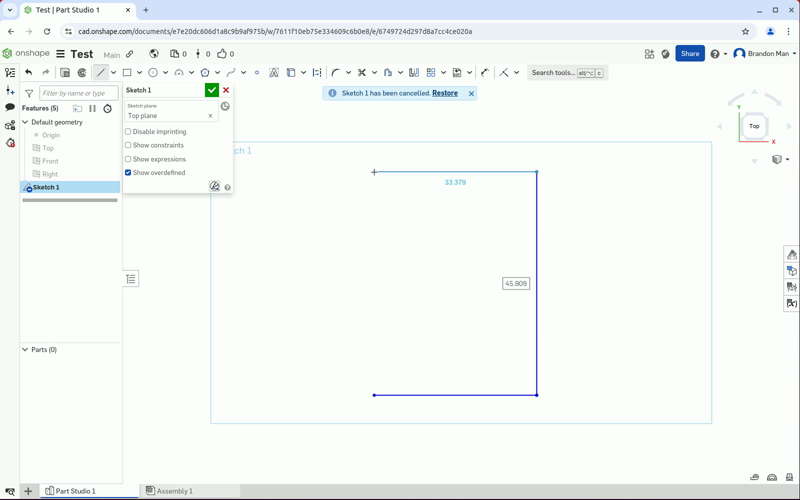
click(374, 171)
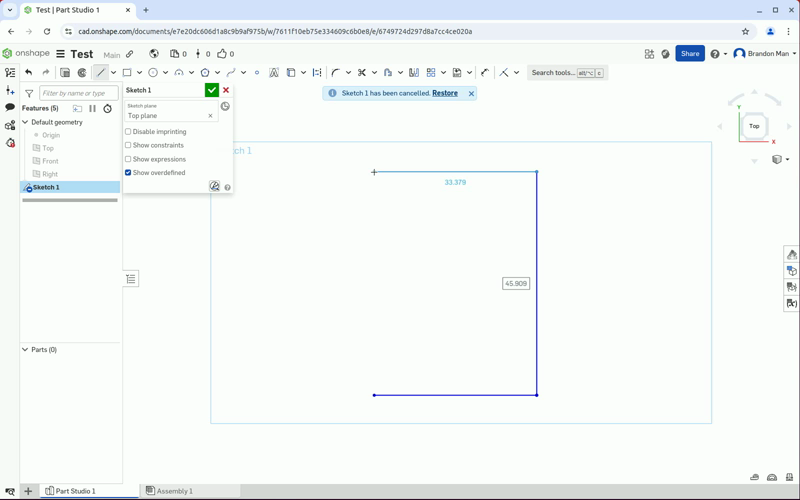
key_up(shift)
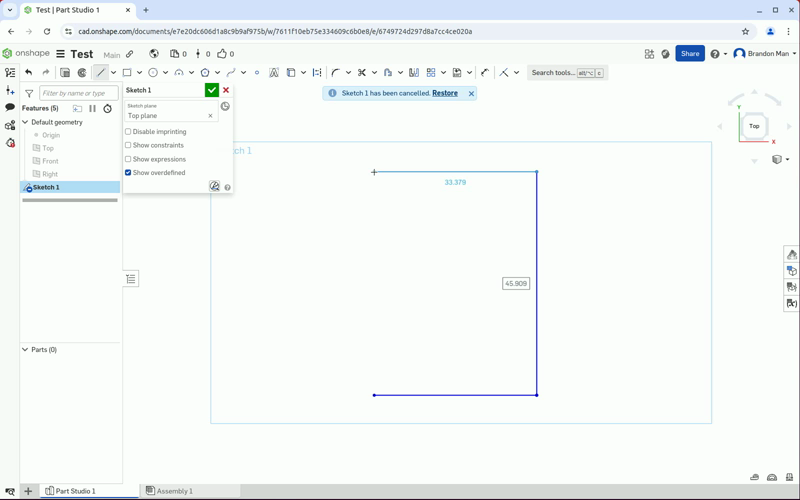
key_down(shift)
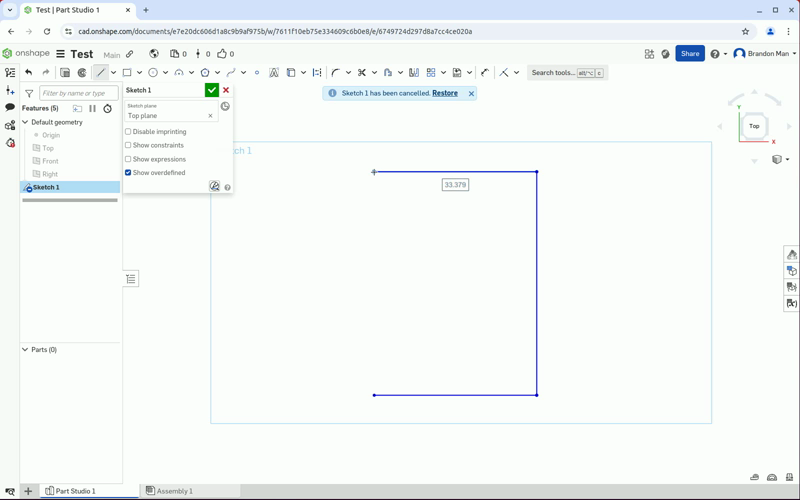
mouse_move(374, 395)
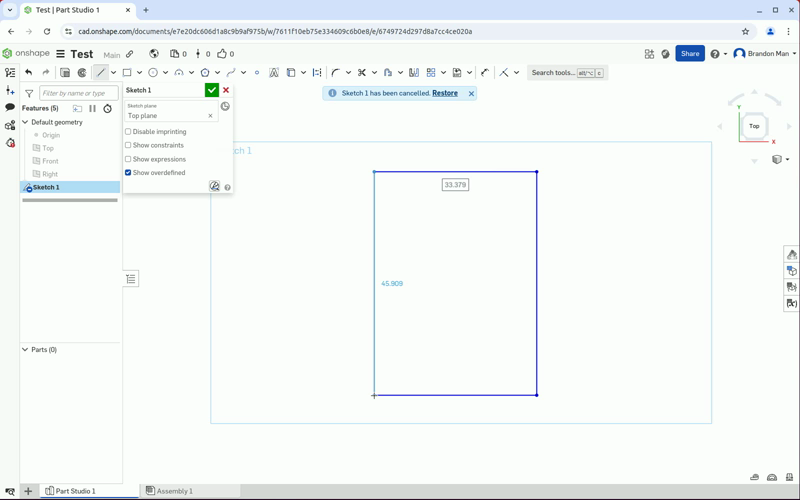
key_up(shift)
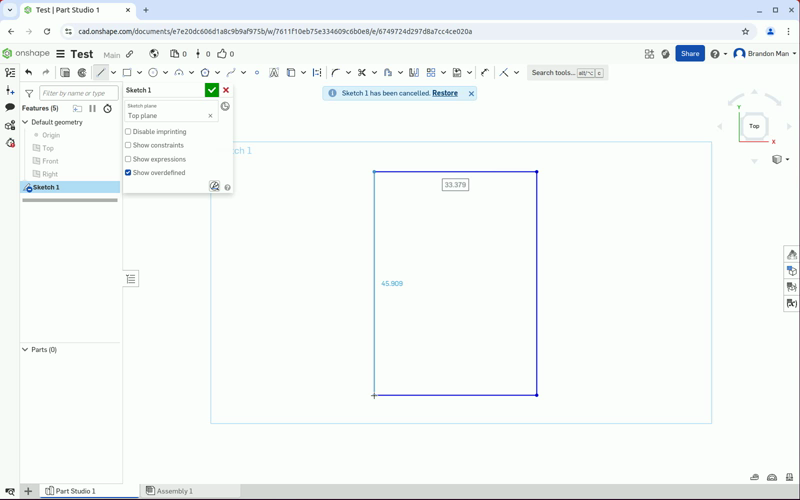
click(374, 395)
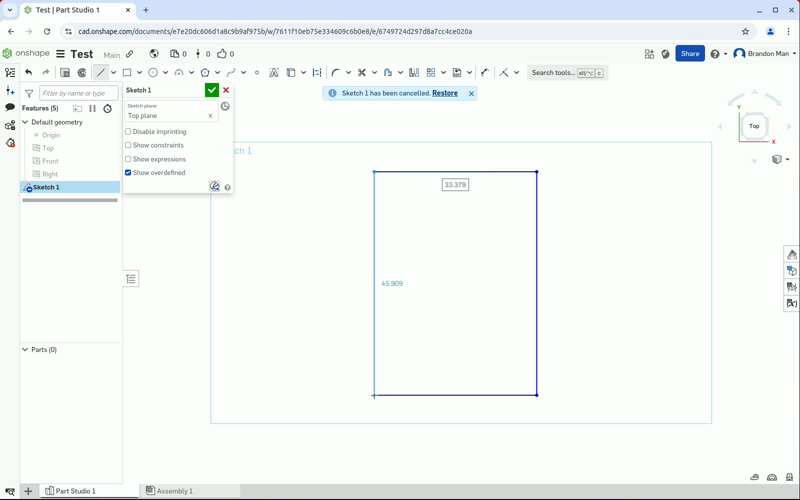
key(esc)
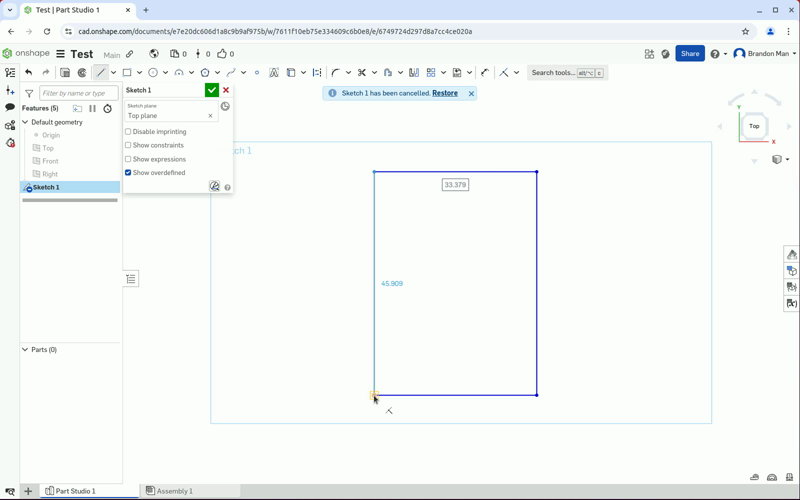
mouse_move(494, 215)
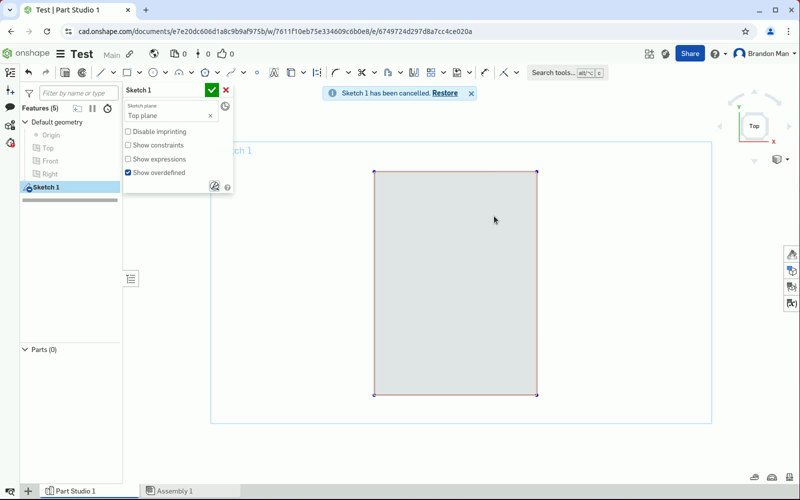
click(494, 215)
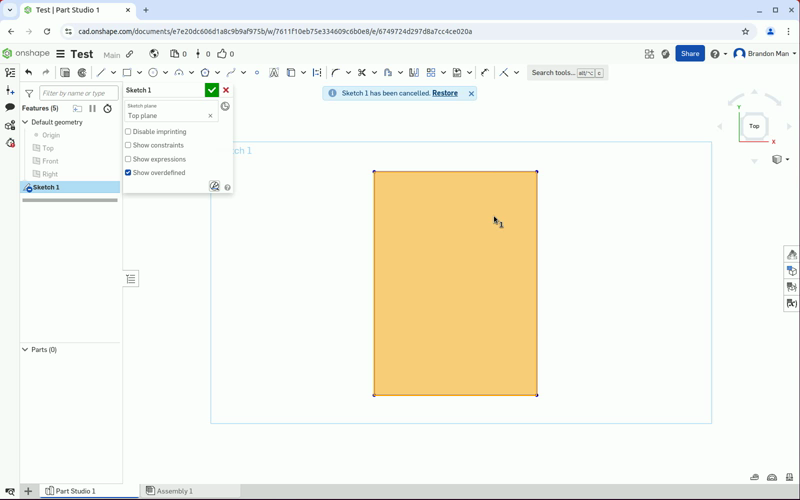
mouse_move(73, 352)
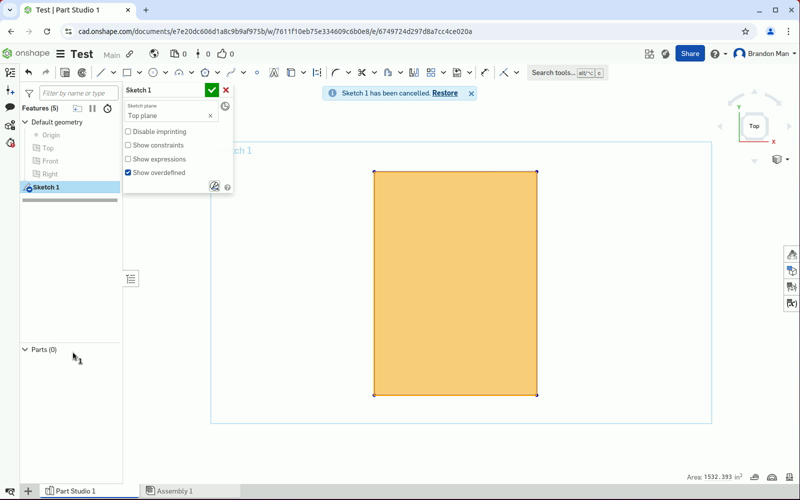
key(shift+y)
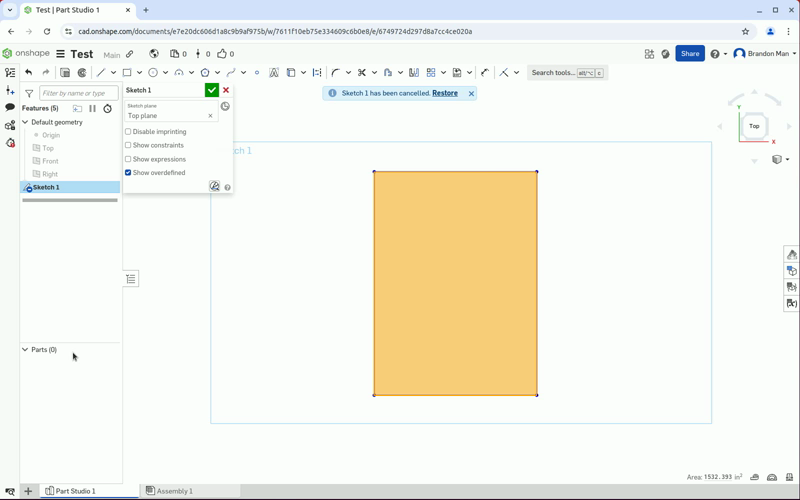
key(shift+e)
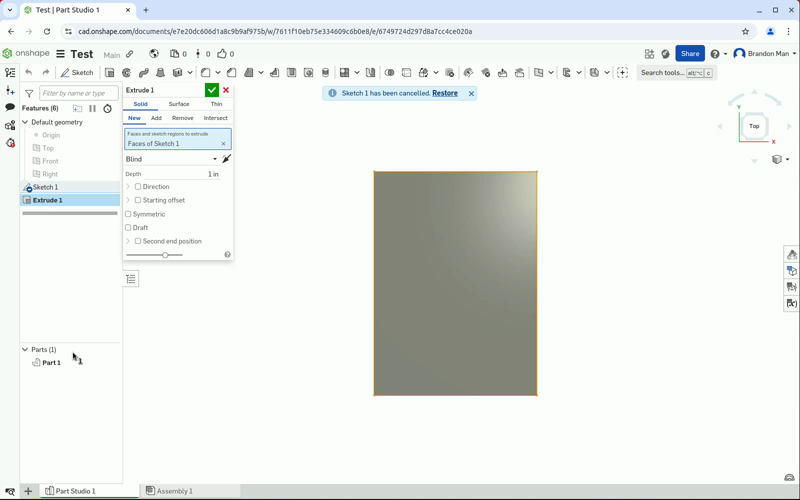
mouse_move(143, 106)
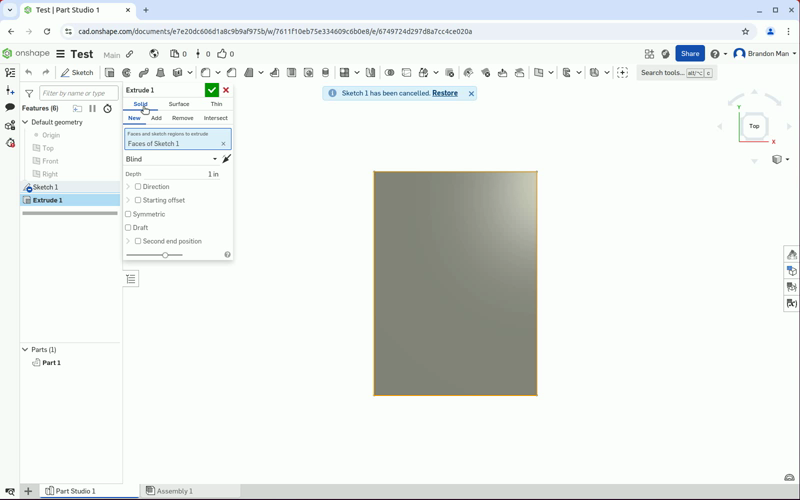
click(143, 106)
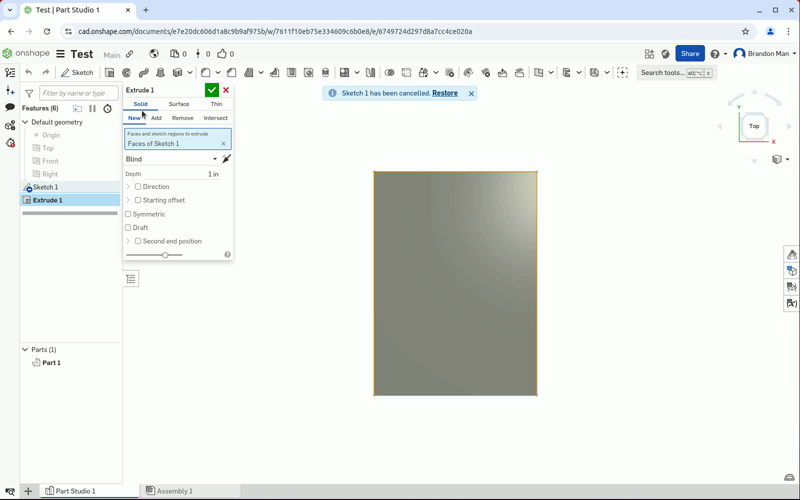
mouse_move(137, 120)
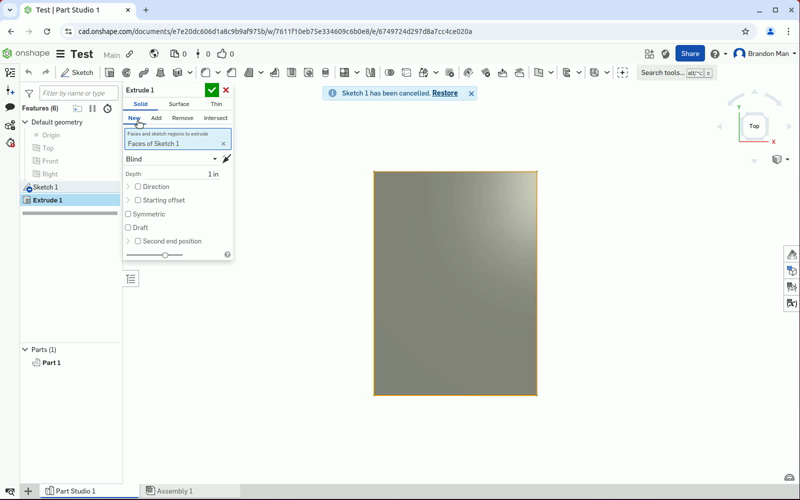
click(137, 120)
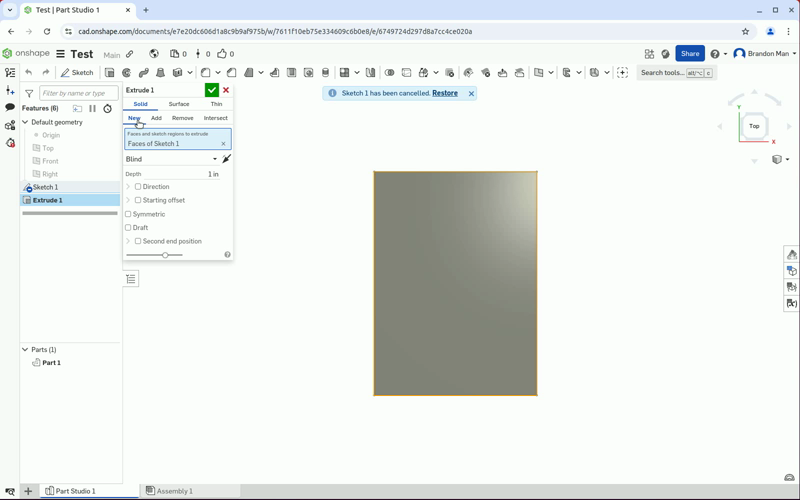
key(tab, 4)
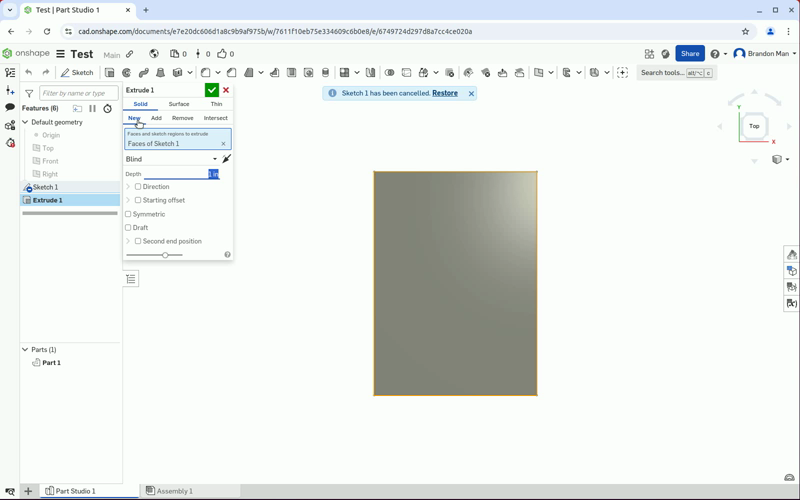
text(2.408)
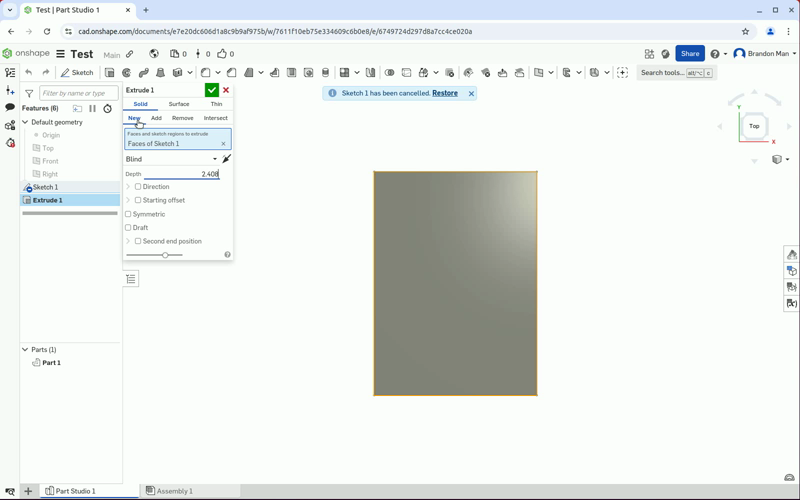
key(tab, 3)
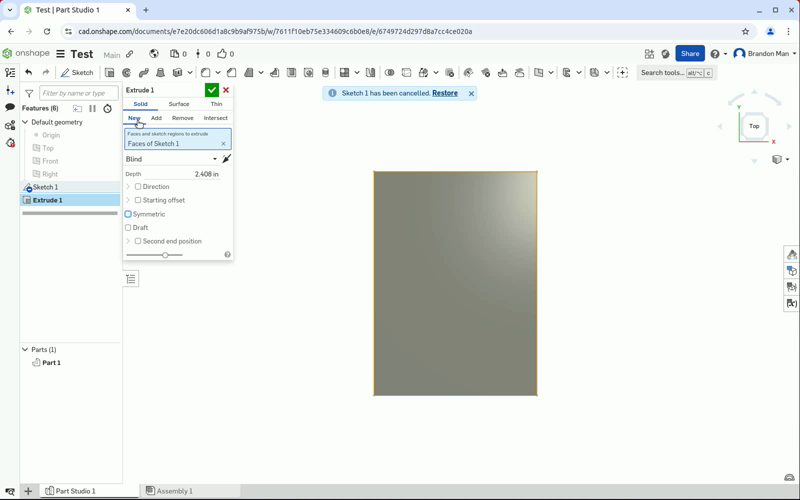
key(space)
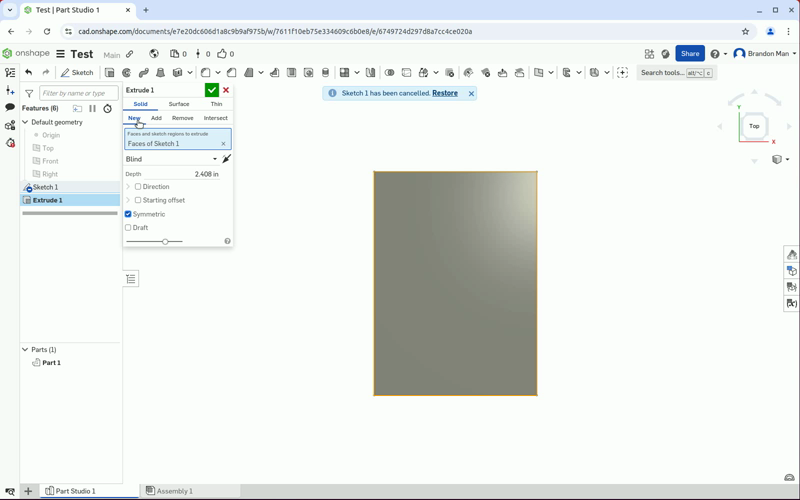
key(enter)
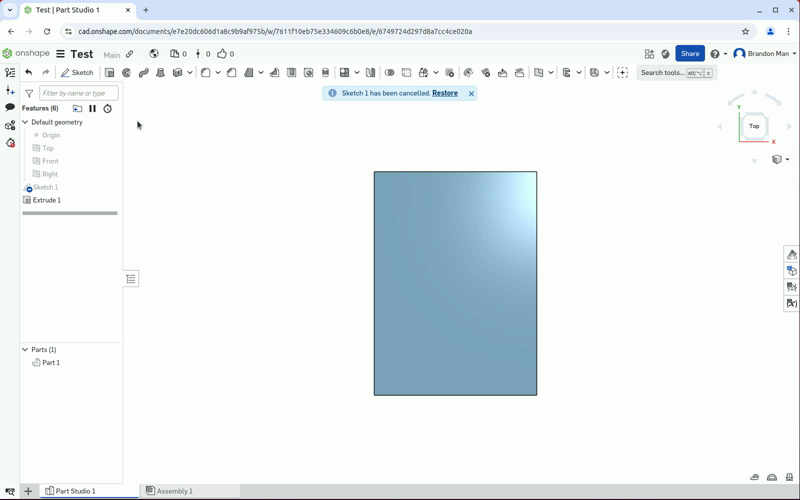
key(shift+h)
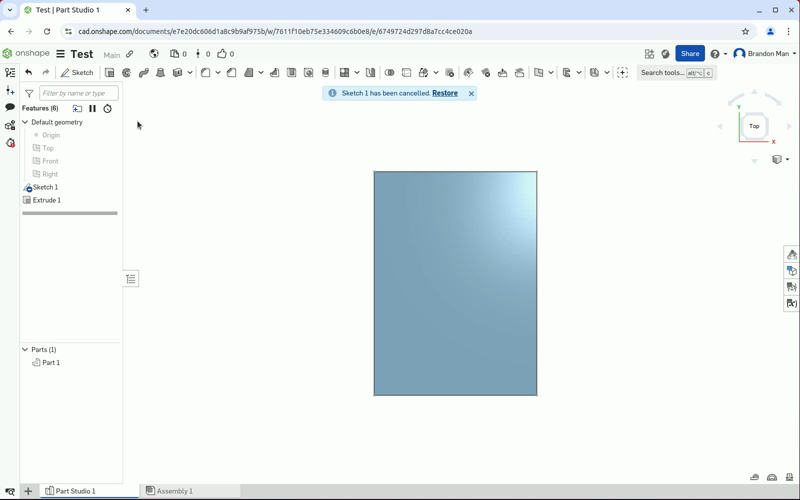
key(shift+h)
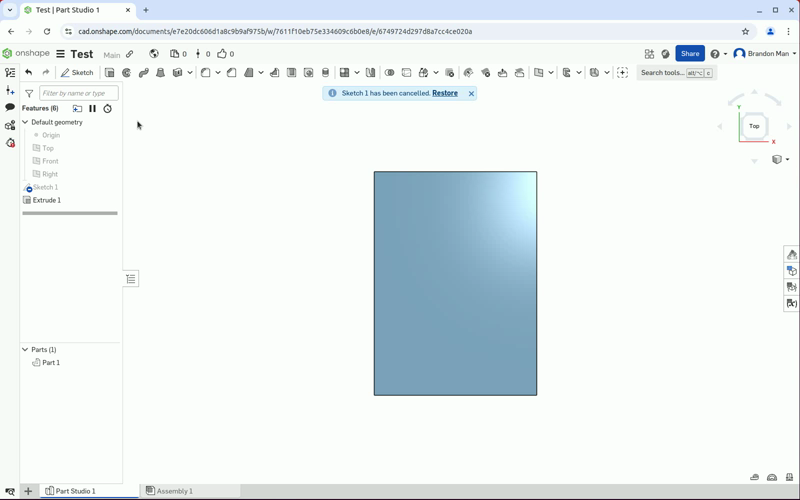
mouse_move(73, 189)
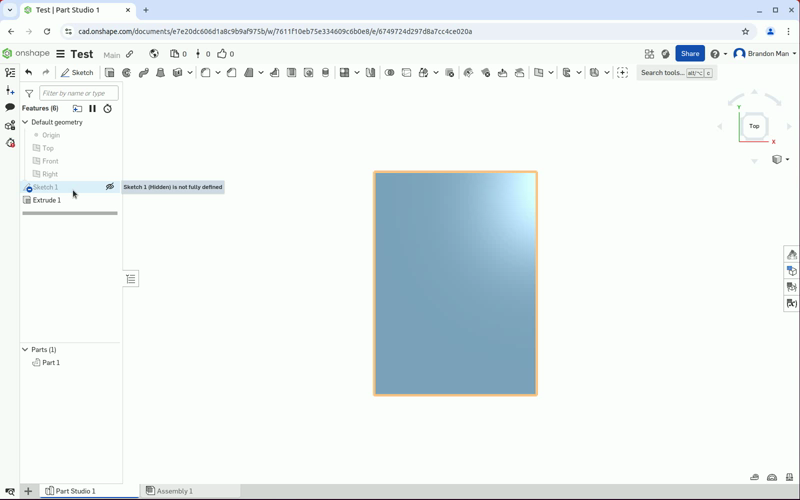
click(73, 189)
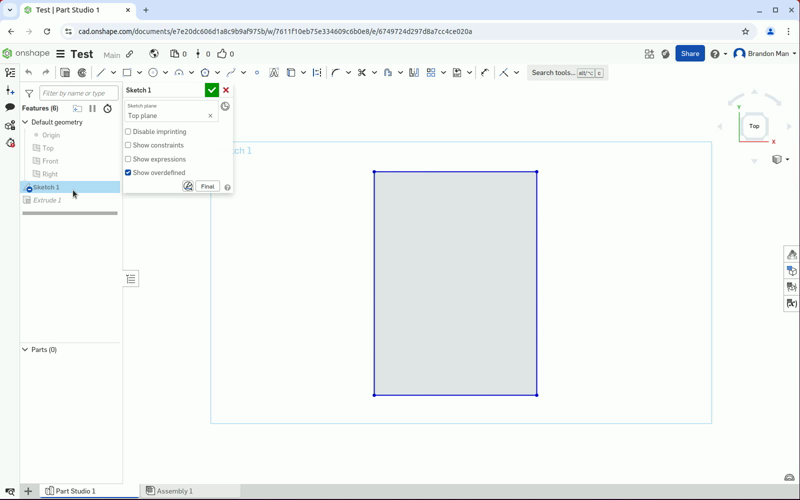
mouse_move(229, 92)
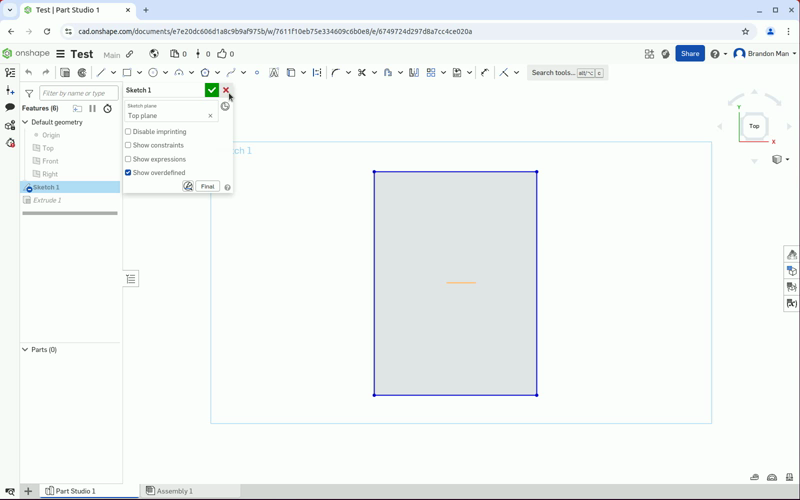
click(229, 92)
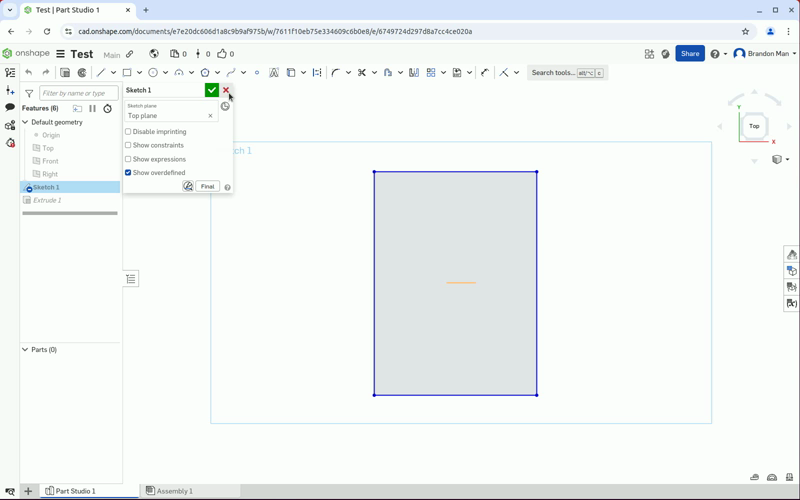
key(shift+s)
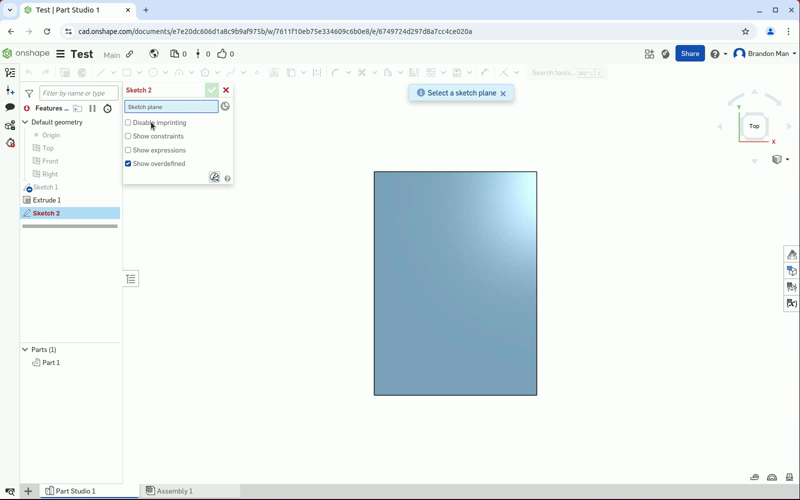
mouse_move(73, 150)
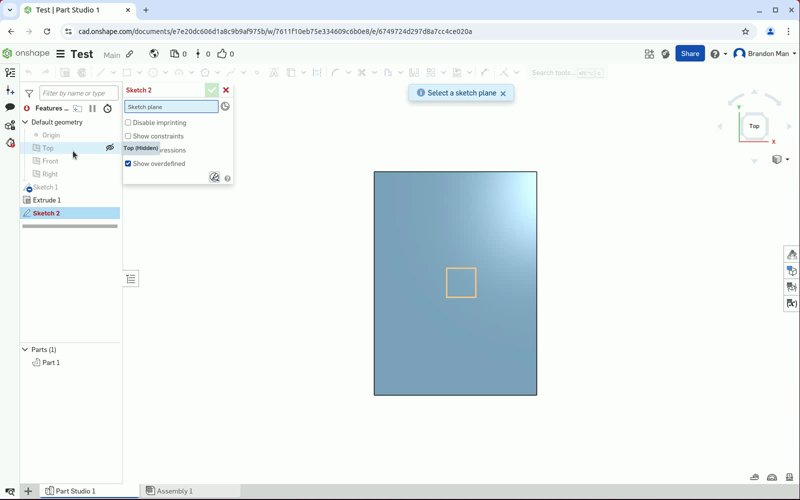
click(73, 150)
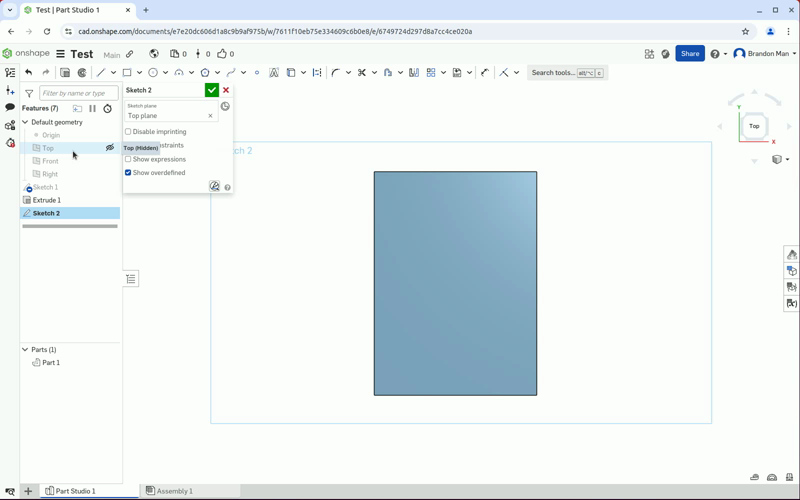
mouse_move(73, 352)
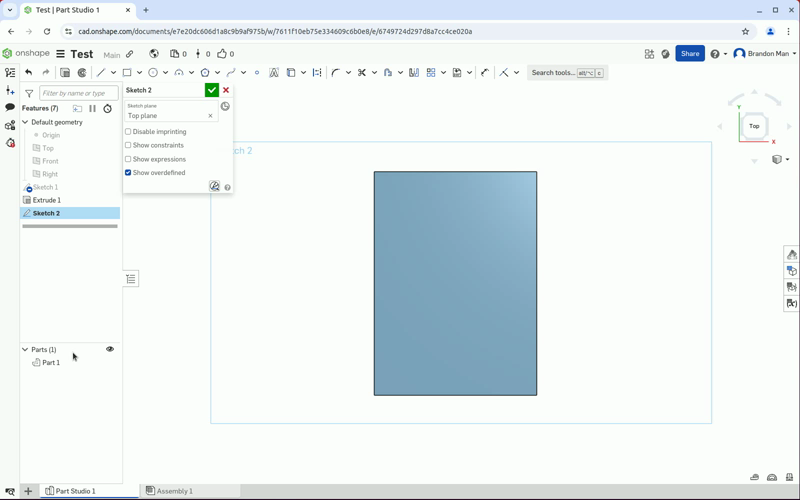
key(y)
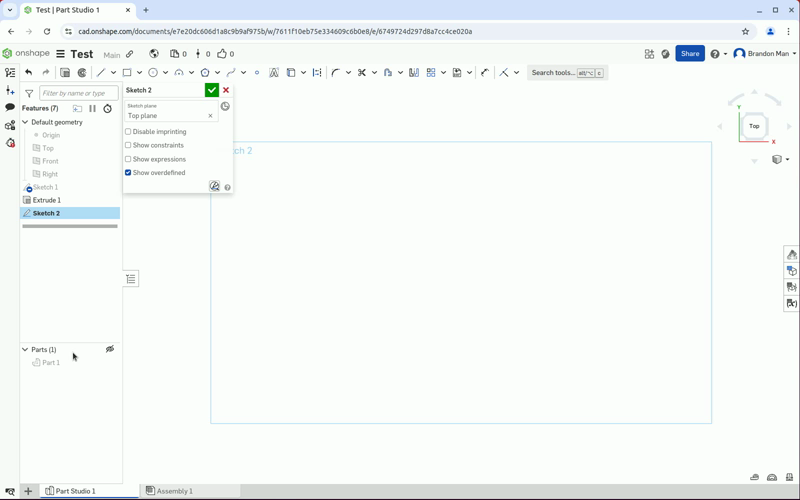
key(l)
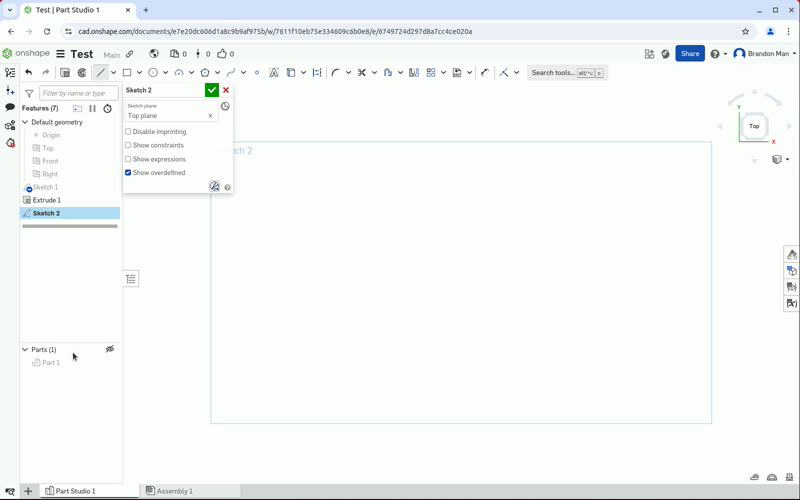
key_down(shift)
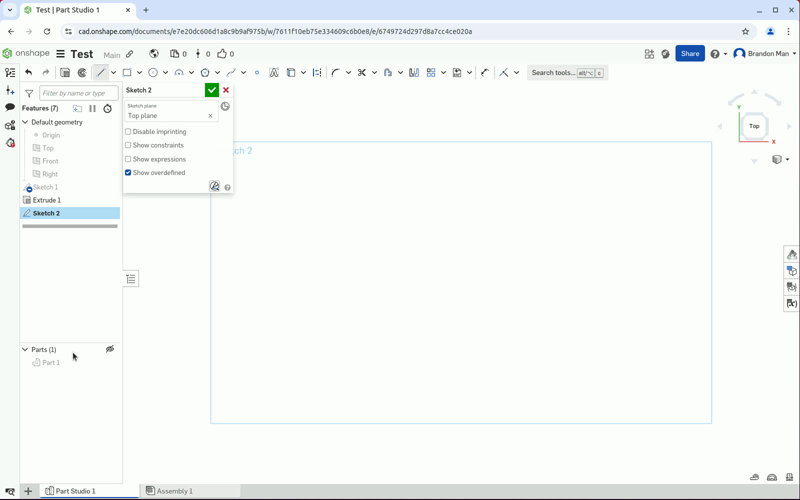
mouse_move(508, 329)
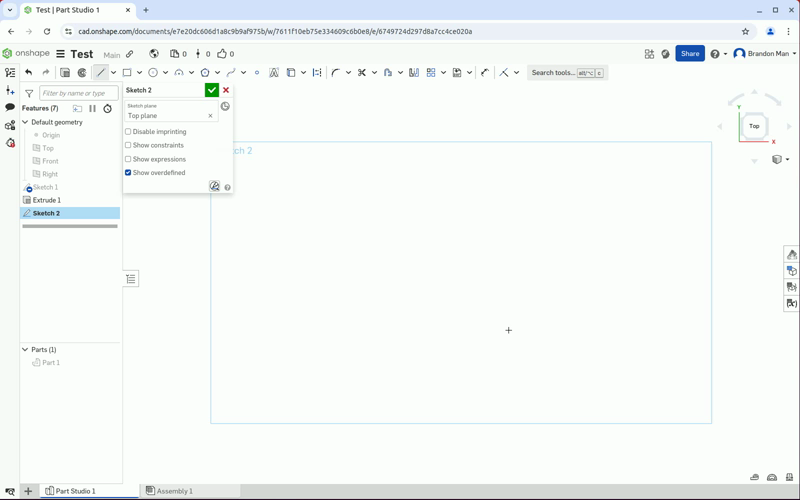
click(508, 329)
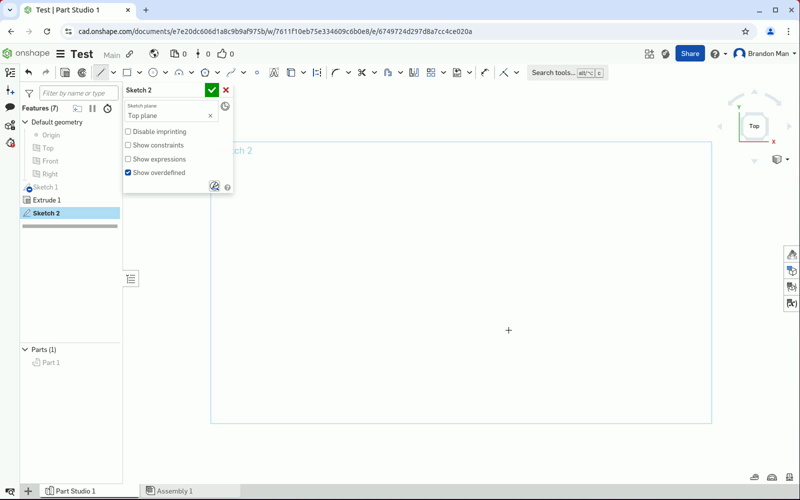
key_up(shift)
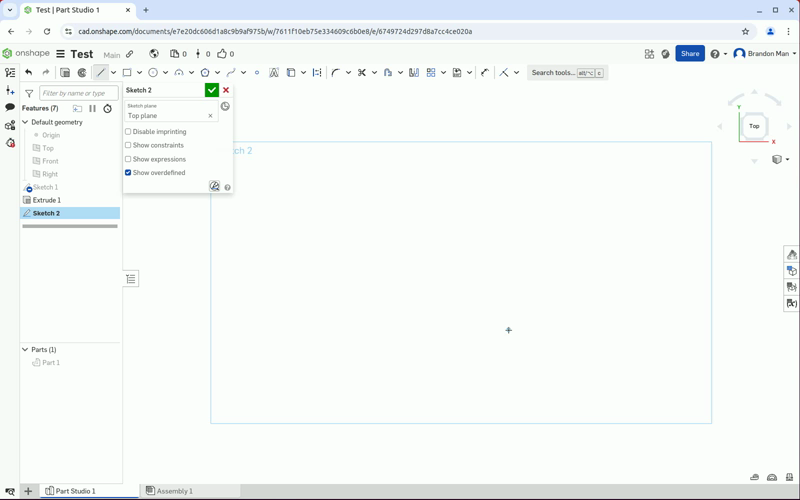
key_down(shift)
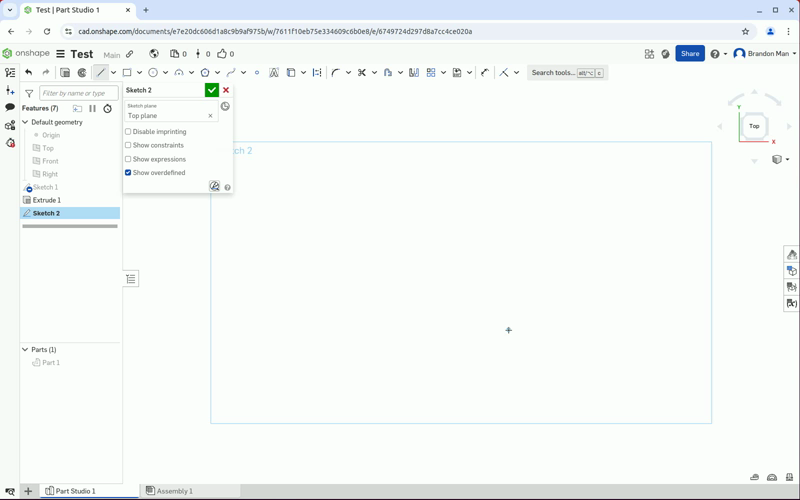
mouse_move(538, 329)
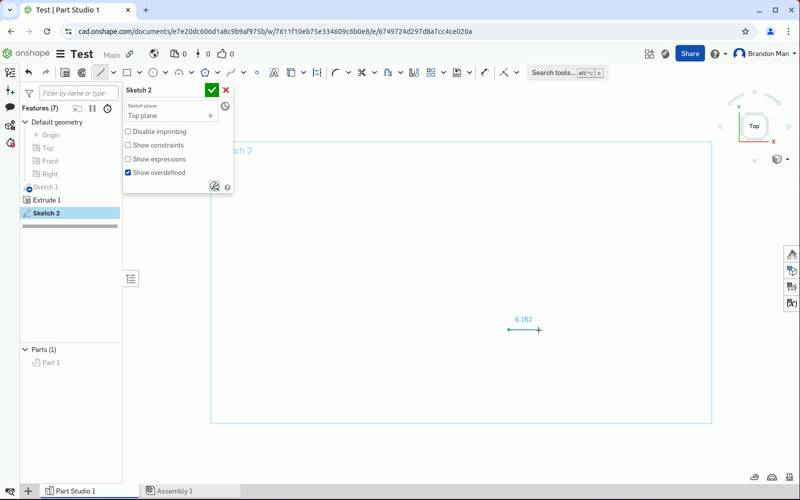
mouse_move(537, 329)
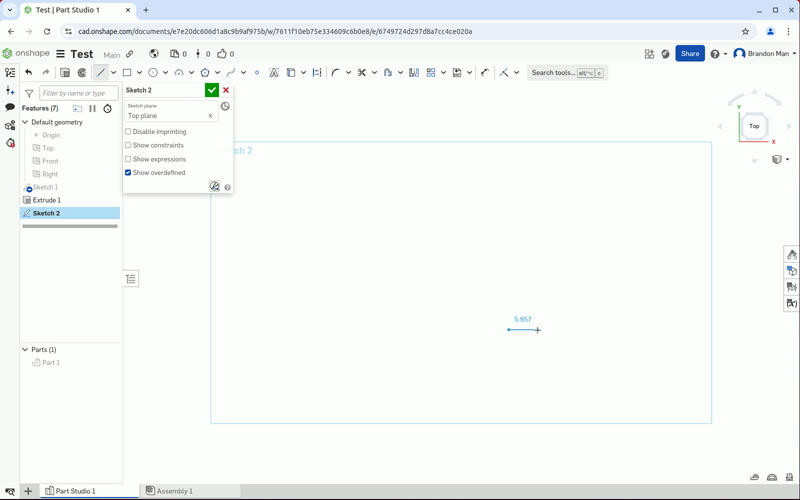
click(537, 329)
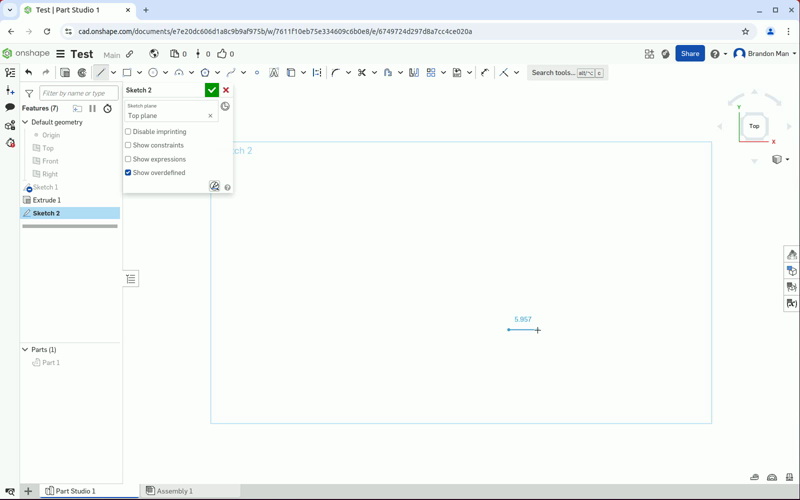
key_up(shift)
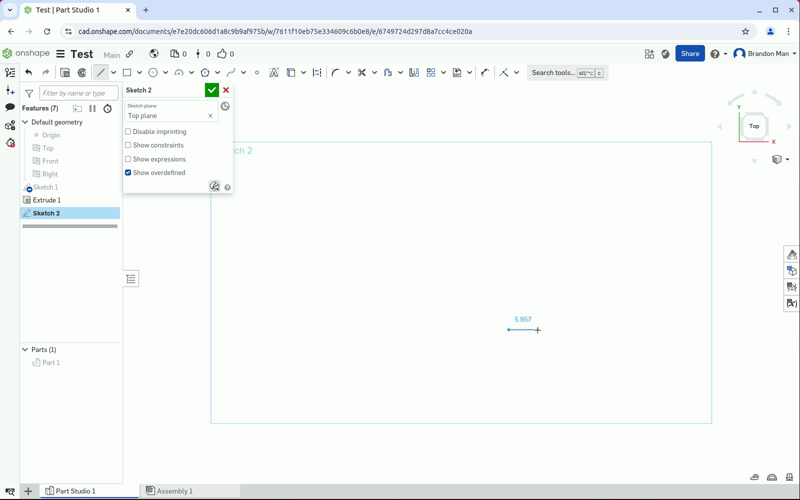
key_down(shift)
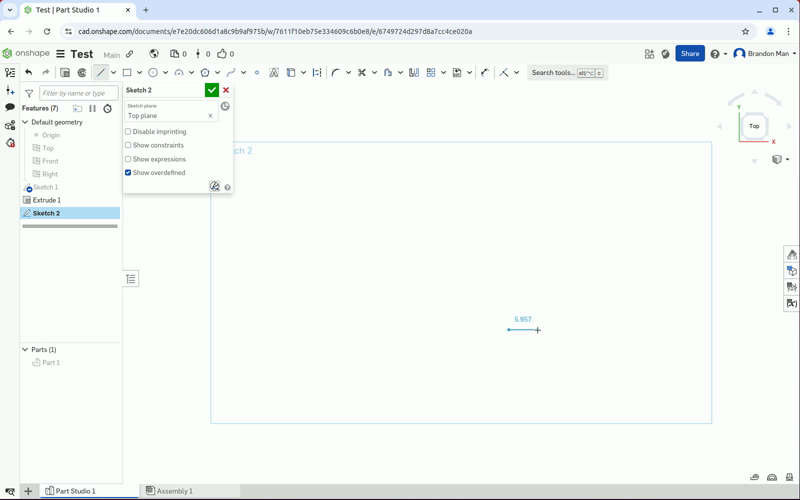
mouse_move(567, 329)
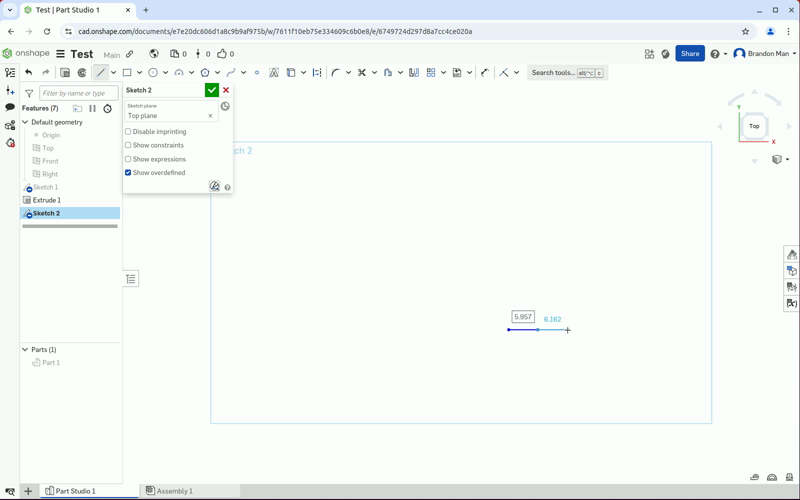
mouse_move(537, 278)
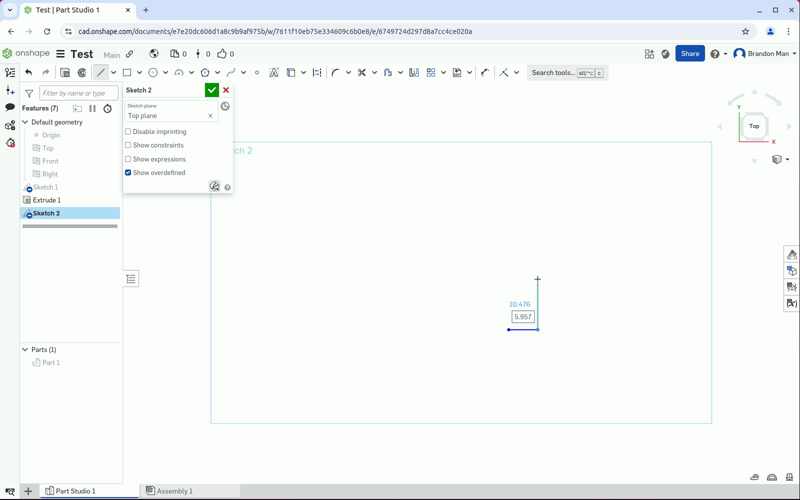
click(537, 278)
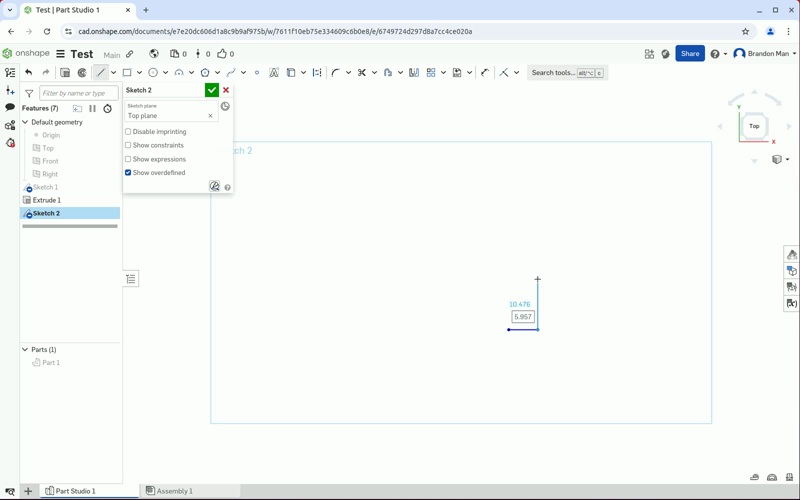
key_up(shift)
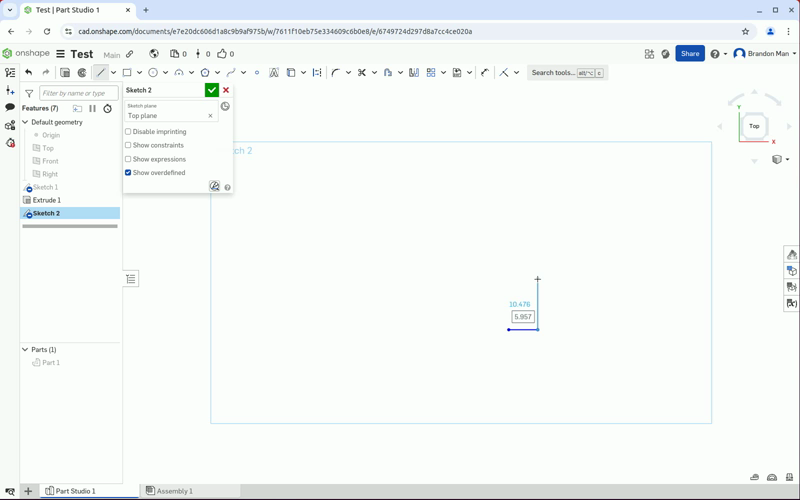
key_down(shift)
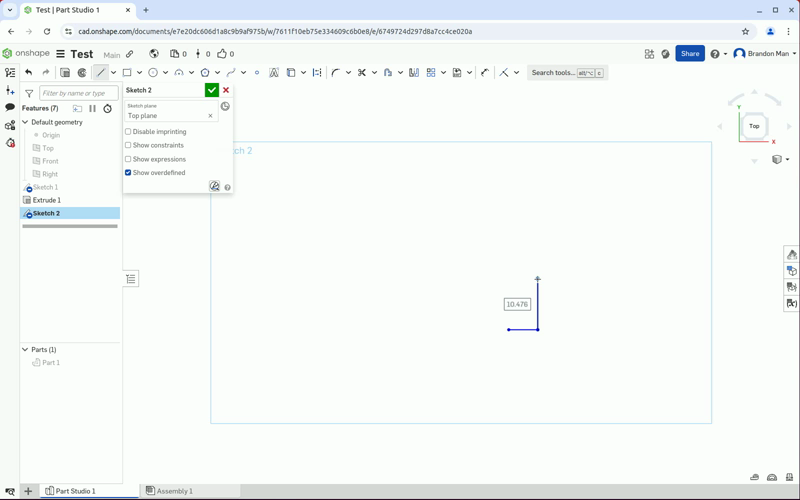
mouse_move(567, 278)
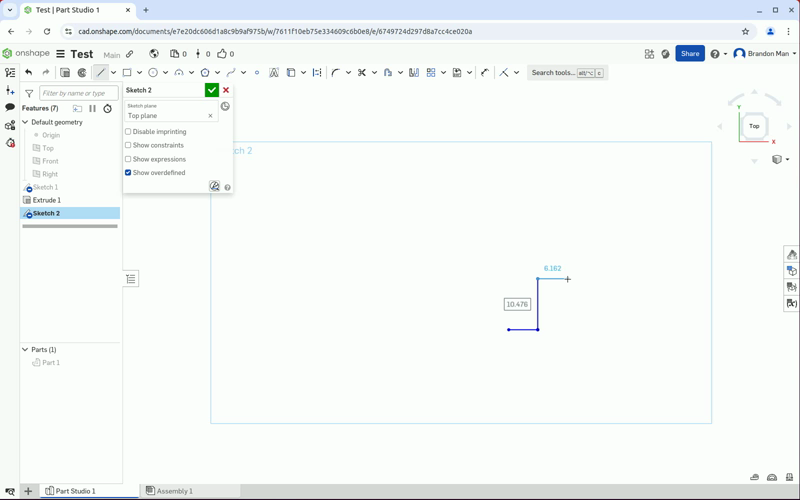
mouse_move(508, 278)
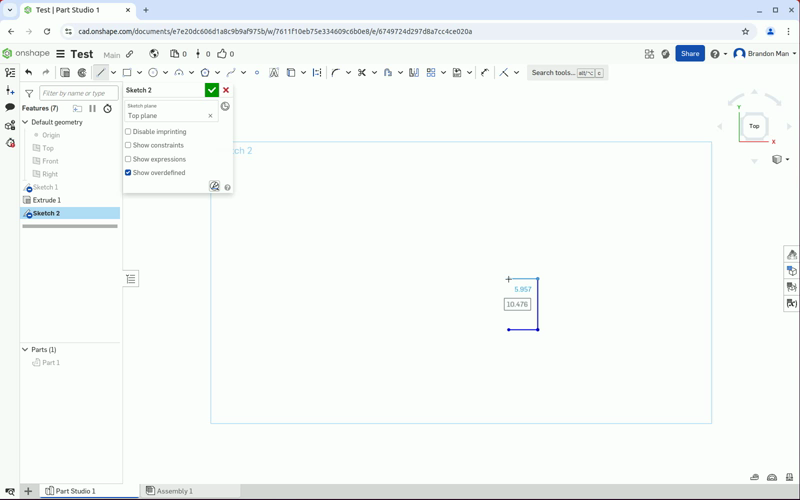
click(508, 278)
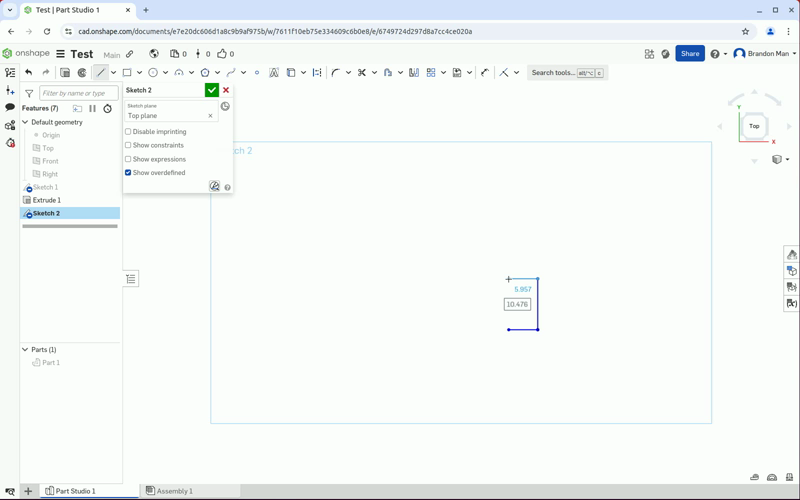
key_up(shift)
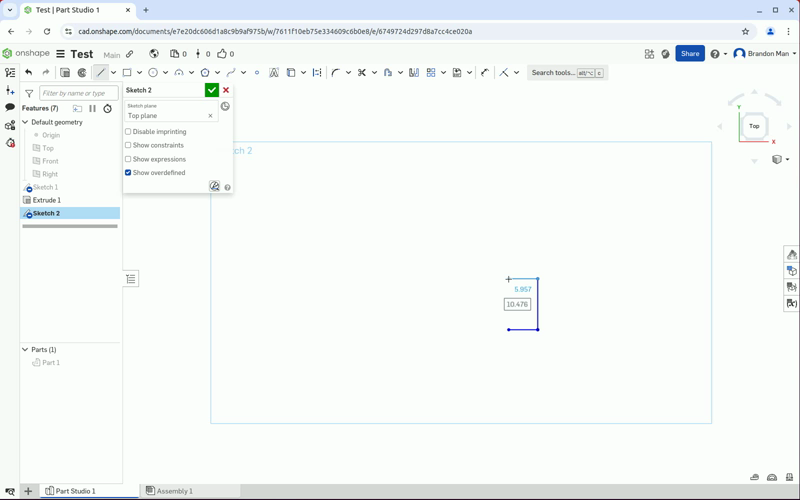
mouse_move(538, 278)
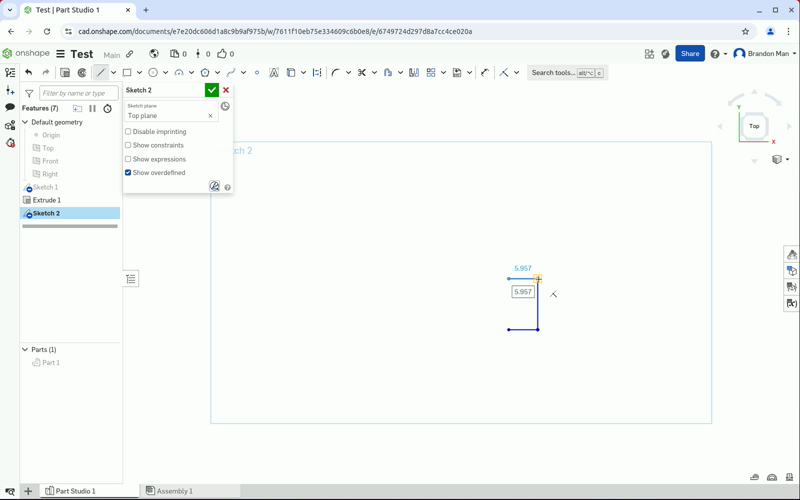
key_down(shift)
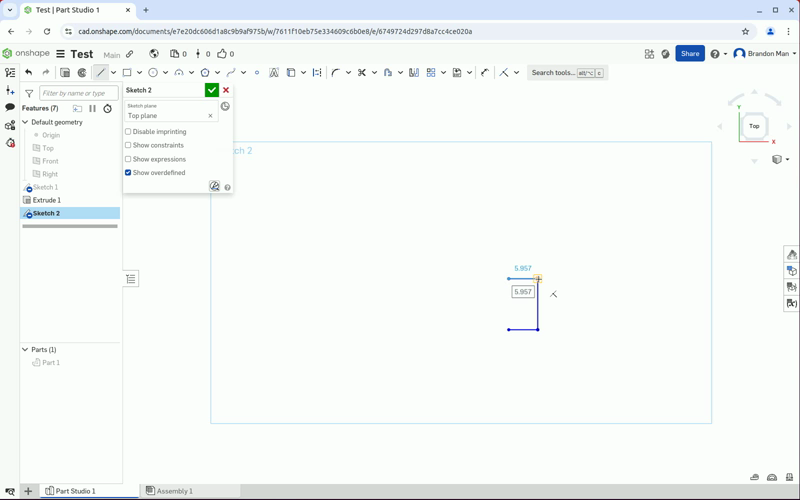
mouse_move(508, 329)
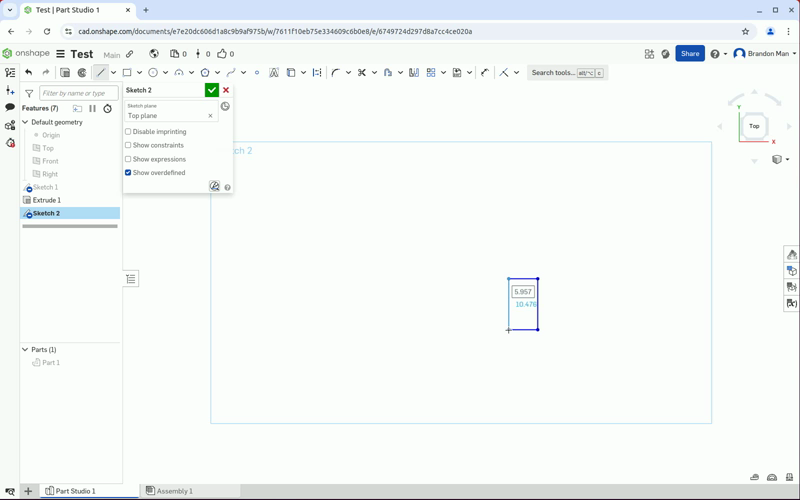
key_up(shift)
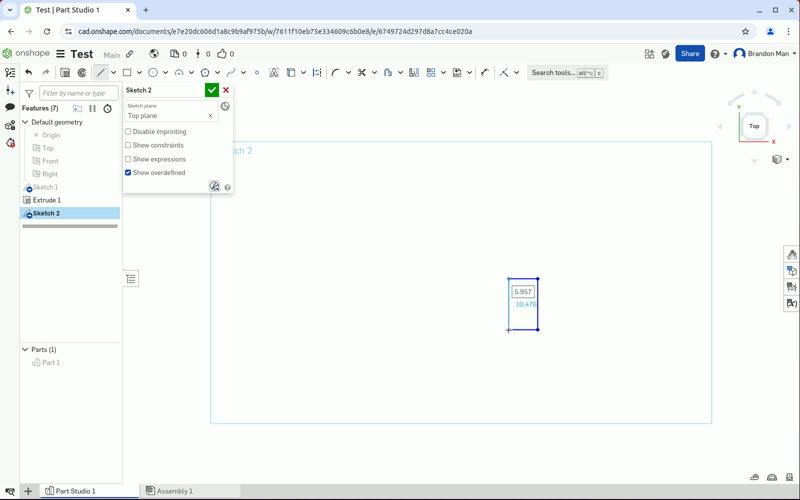
click(508, 329)
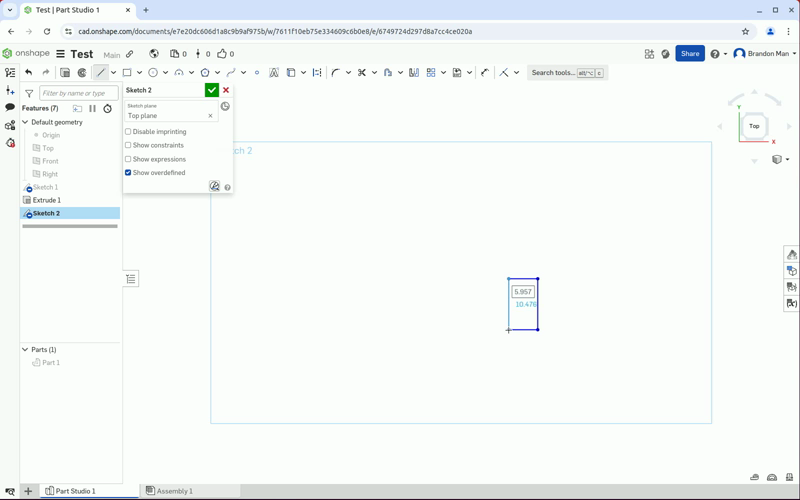
key(esc)
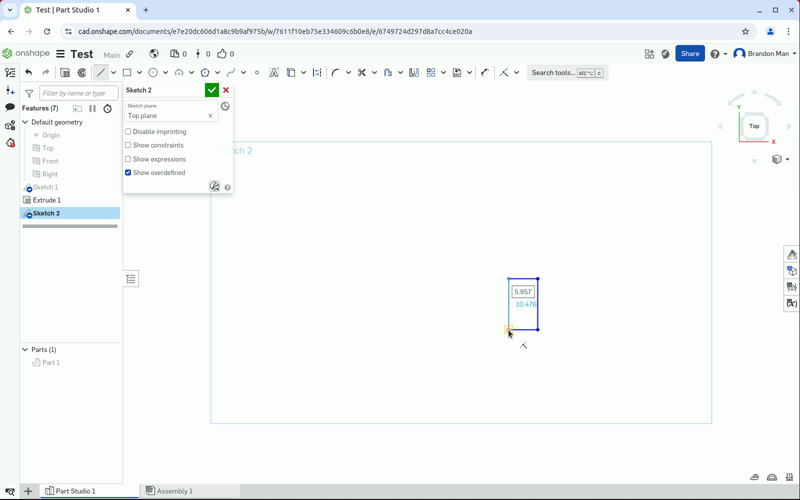
mouse_move(525, 287)
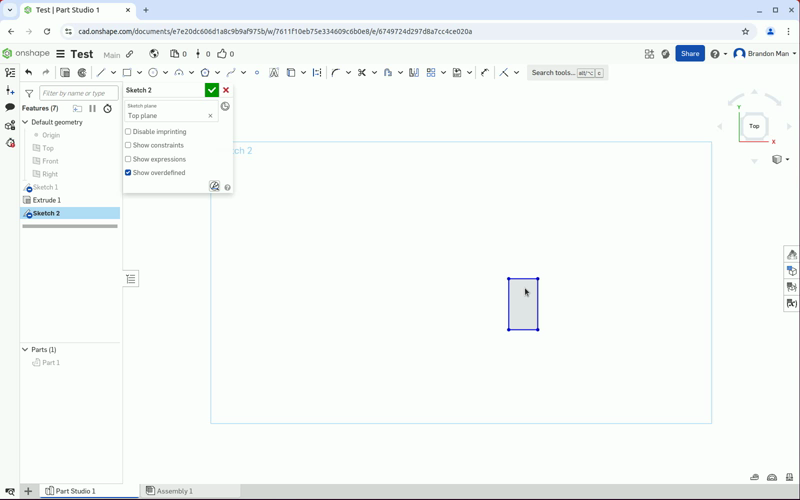
scroll(6)
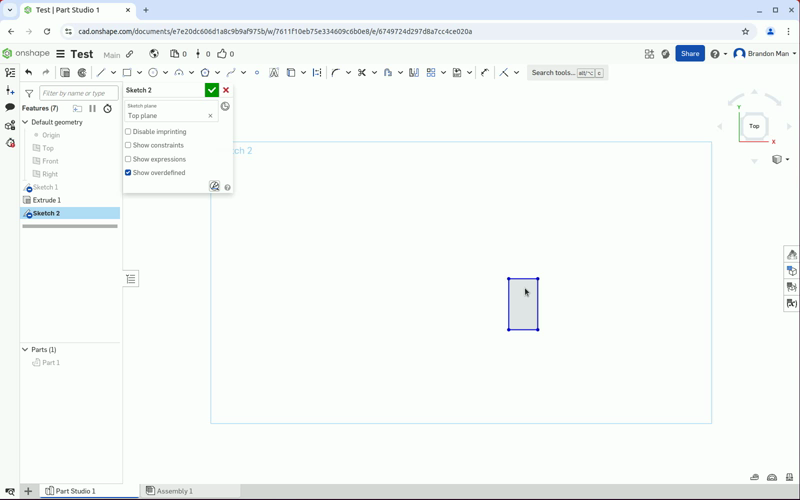
scroll(6)
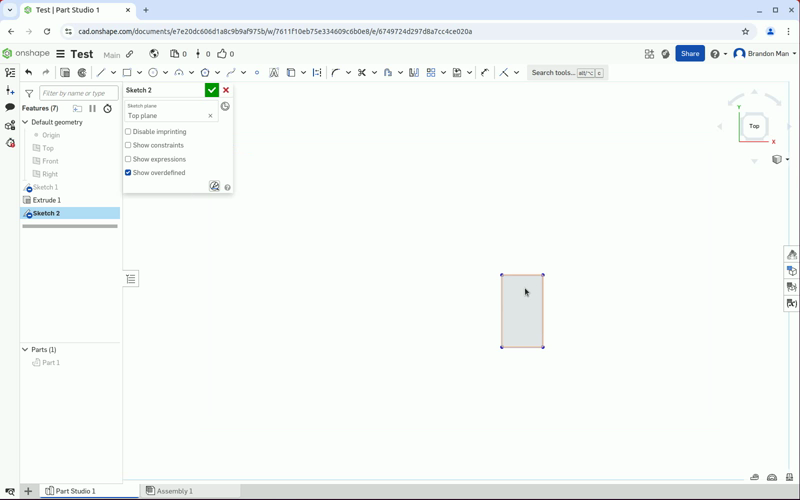
scroll(6)
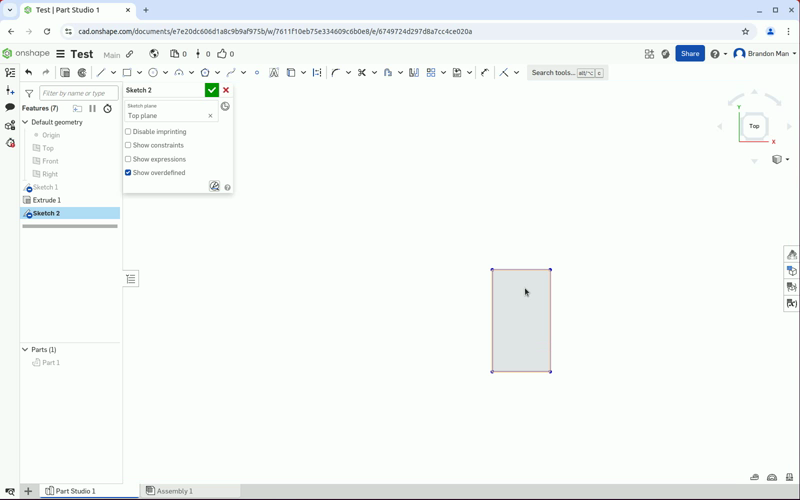
scroll(6)
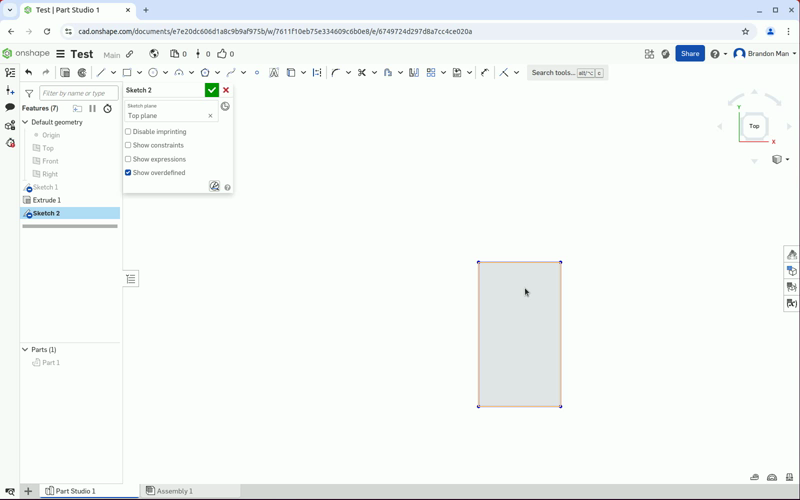
scroll(6)
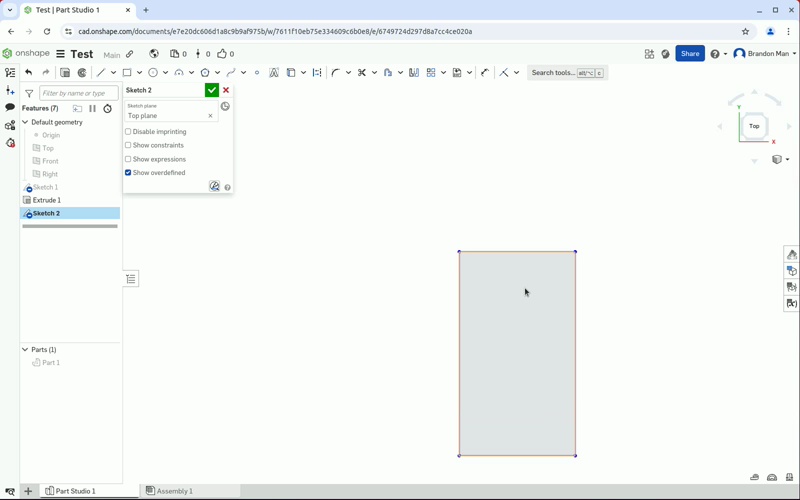
scroll(6)
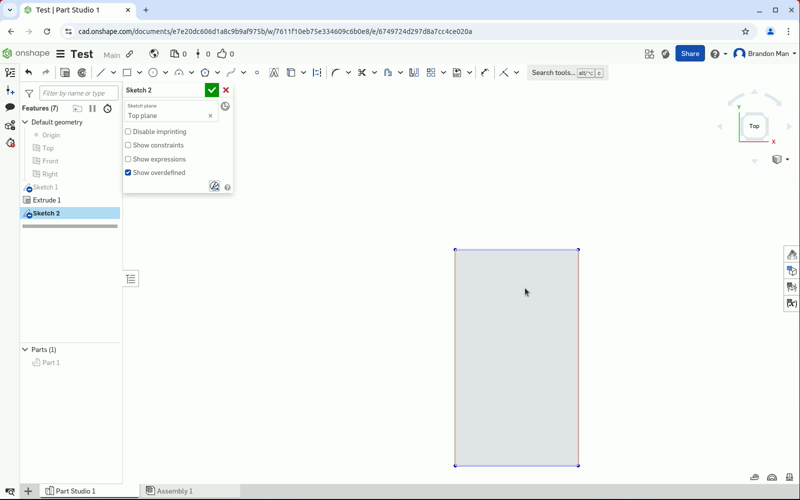
scroll(6)
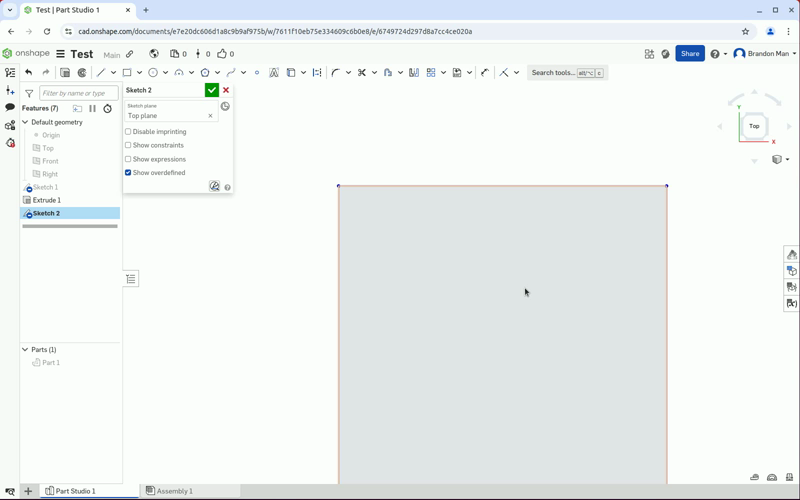
click(525, 287)
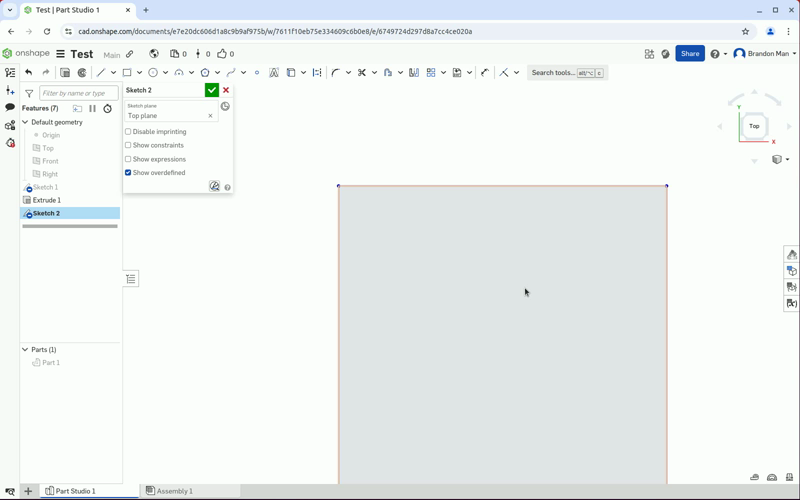
scroll(-6)
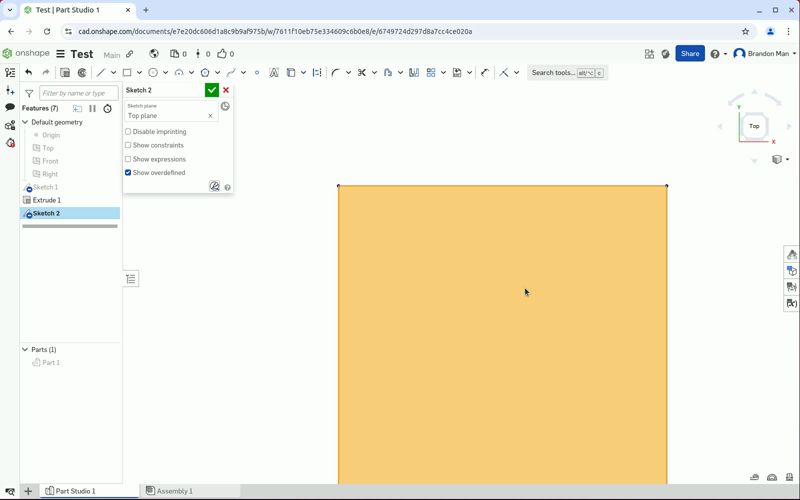
scroll(-6)
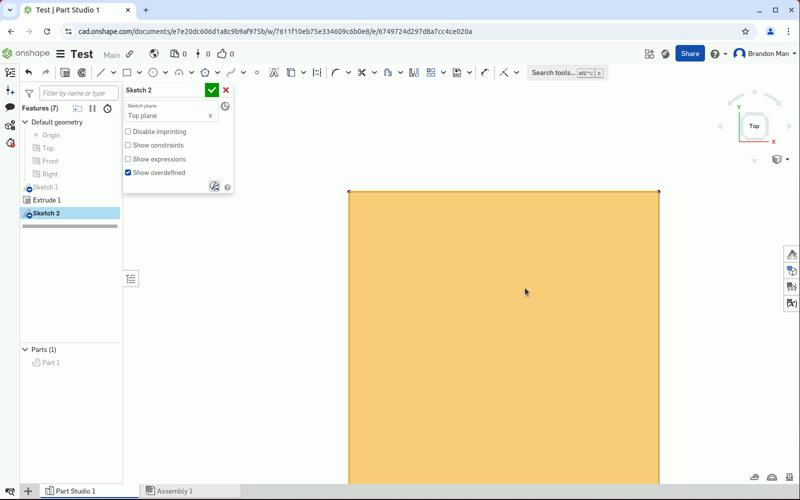
scroll(-6)
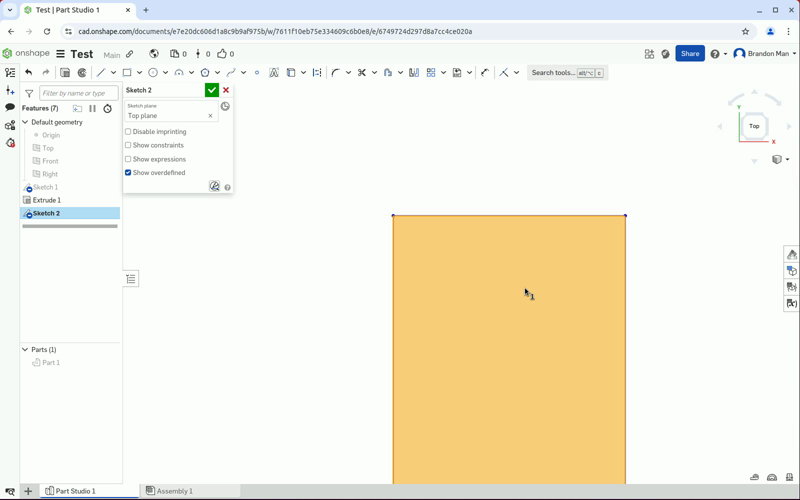
scroll(-6)
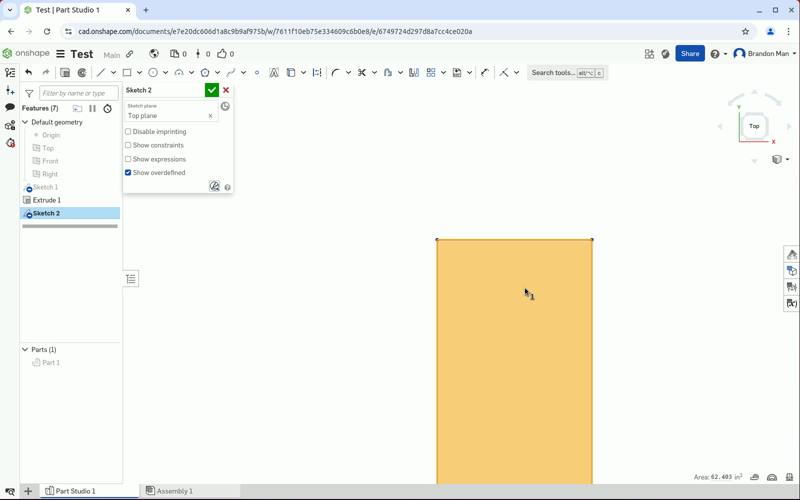
scroll(-6)
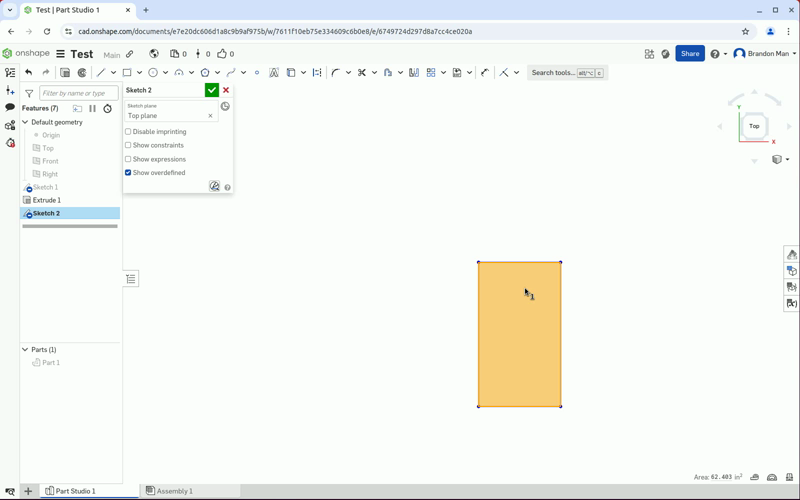
scroll(-6)
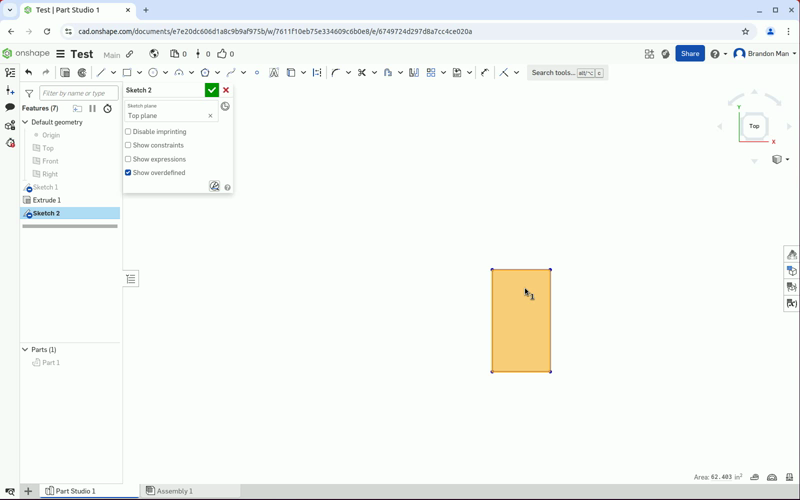
scroll(-6)
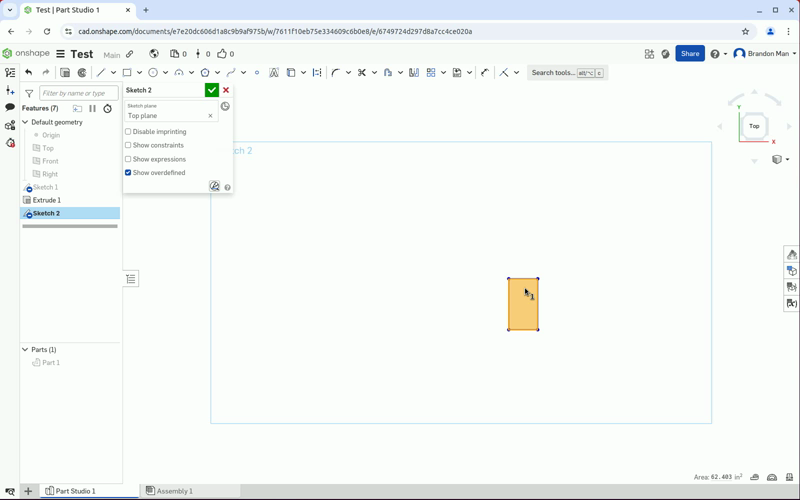
mouse_move(73, 352)
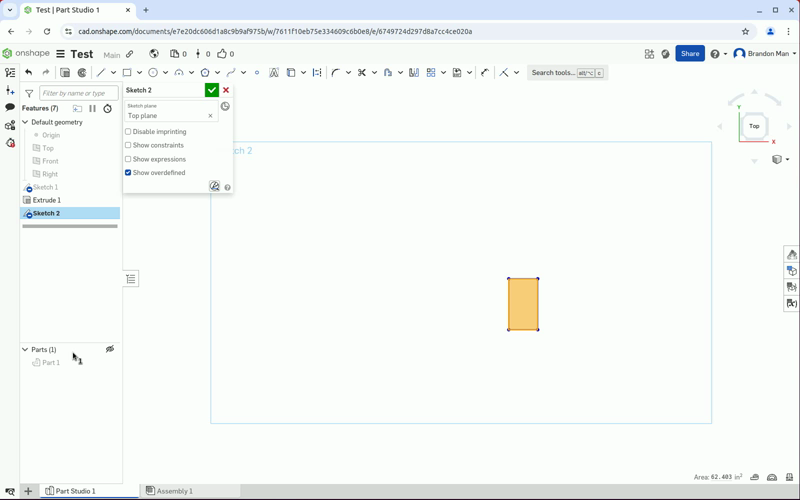
key(shift+y)
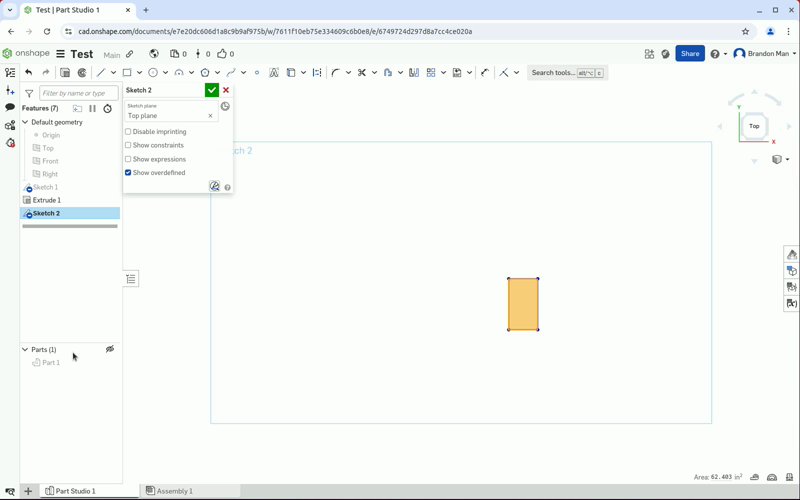
key(shift+e)
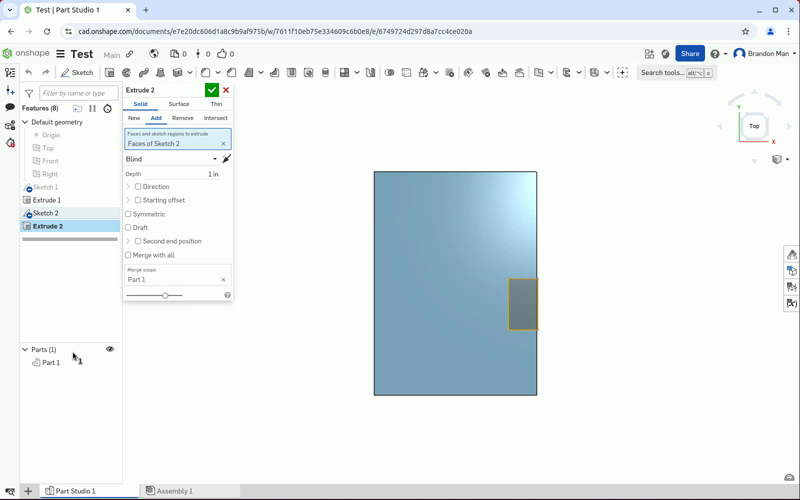
mouse_move(143, 106)
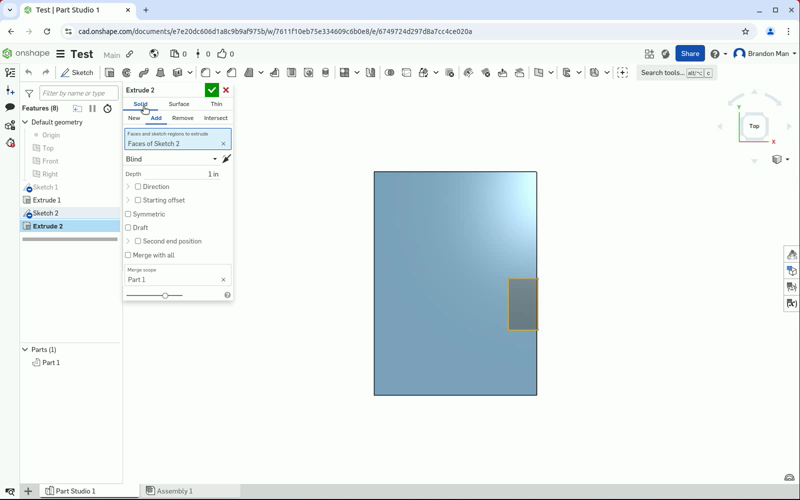
click(143, 106)
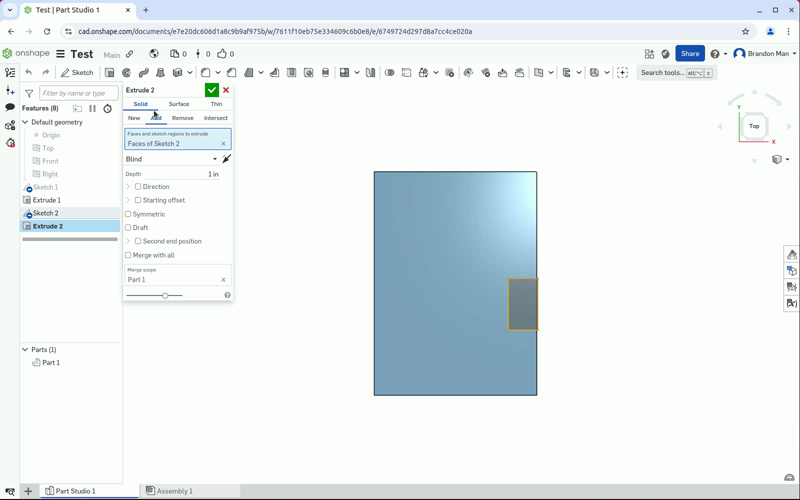
mouse_move(186, 120)
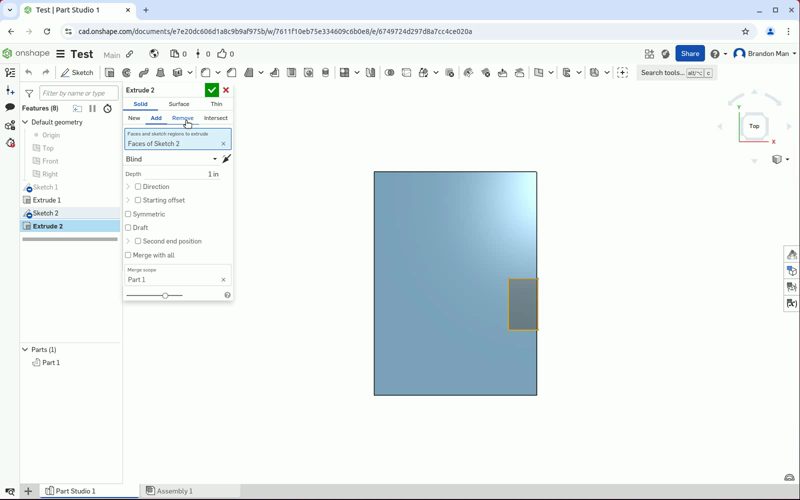
click(186, 120)
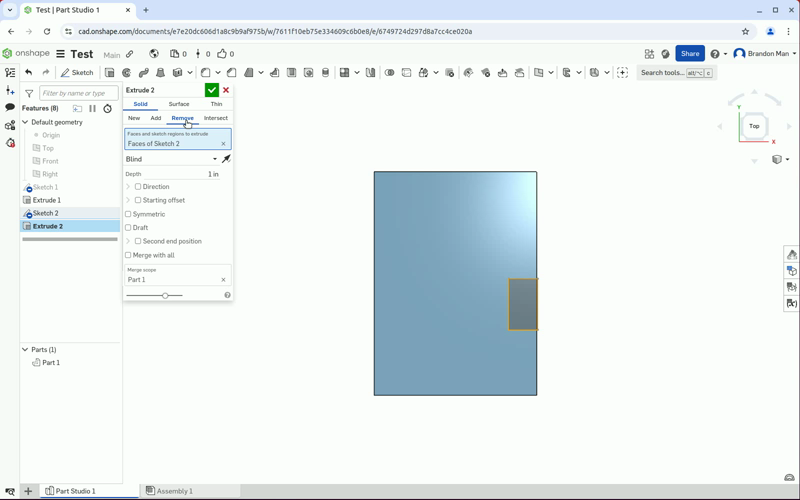
key(tab, 4)
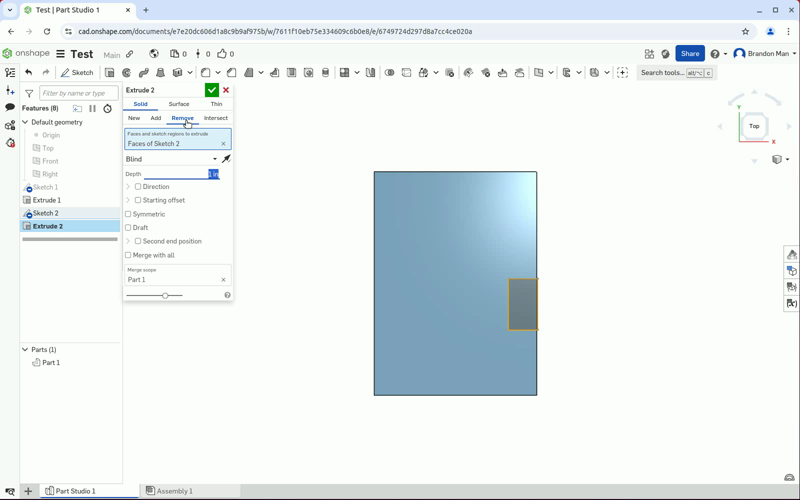
text(2.408)
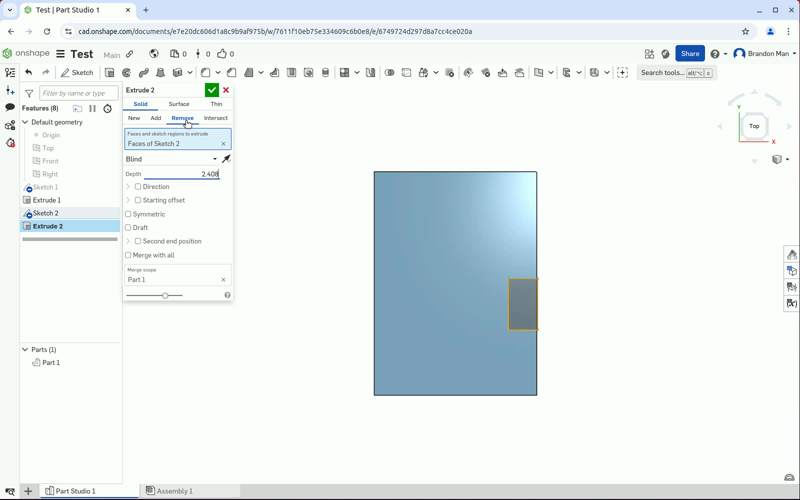
key(tab, 3)
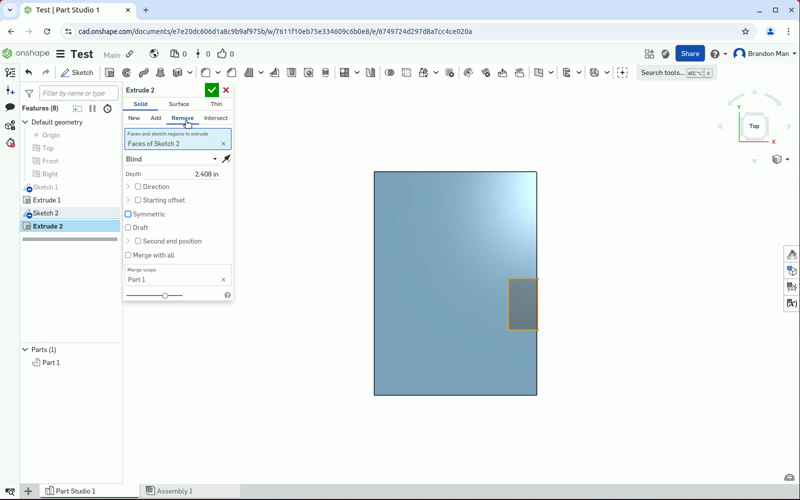
key(space)
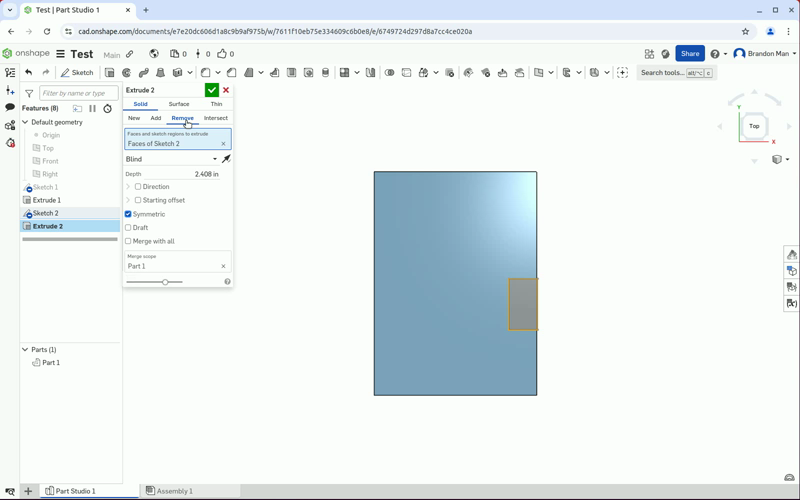
key(tab, 2)
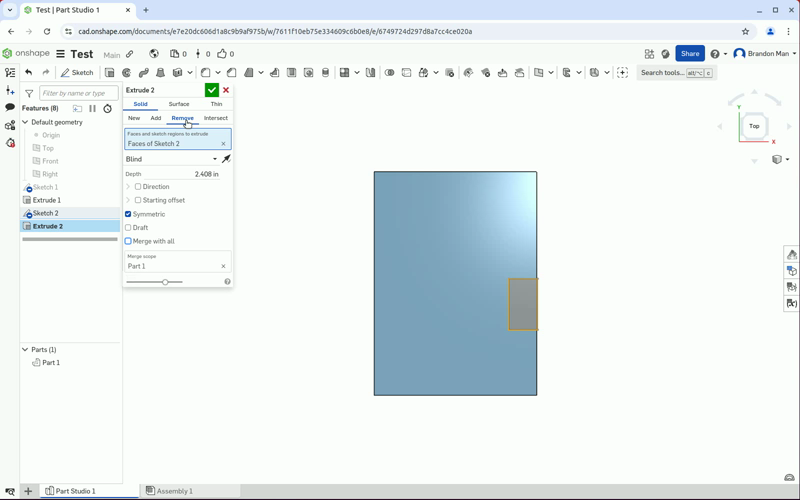
key(space)
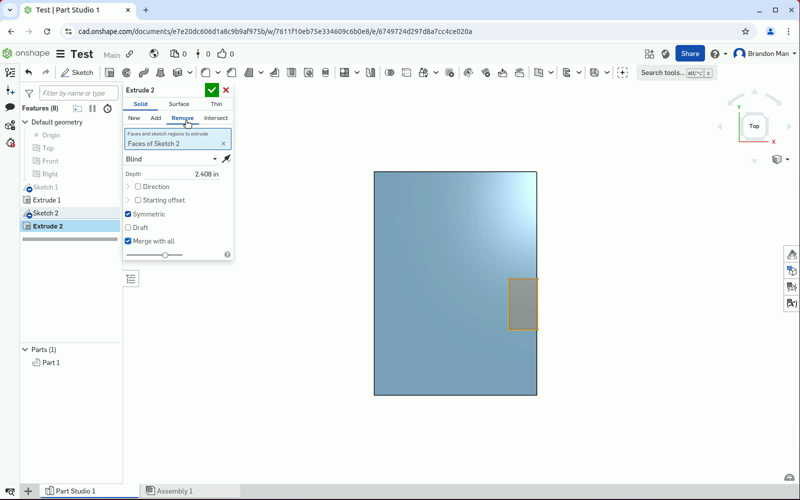
key(enter)
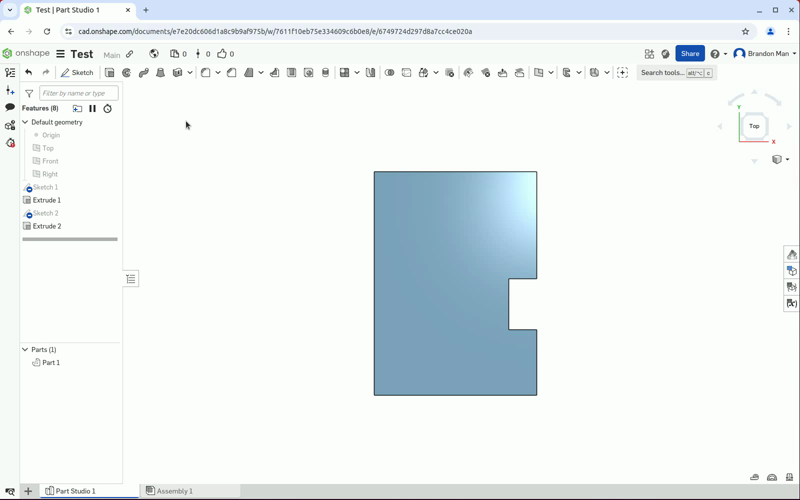
key(shift+h)
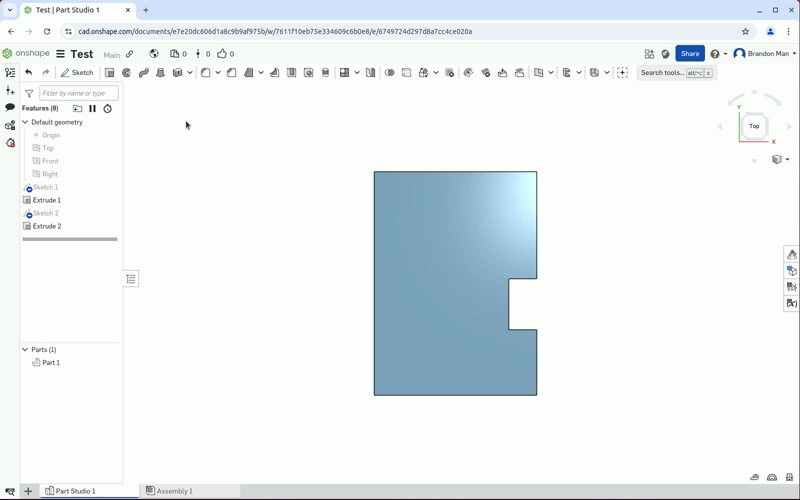
key(shift+h)
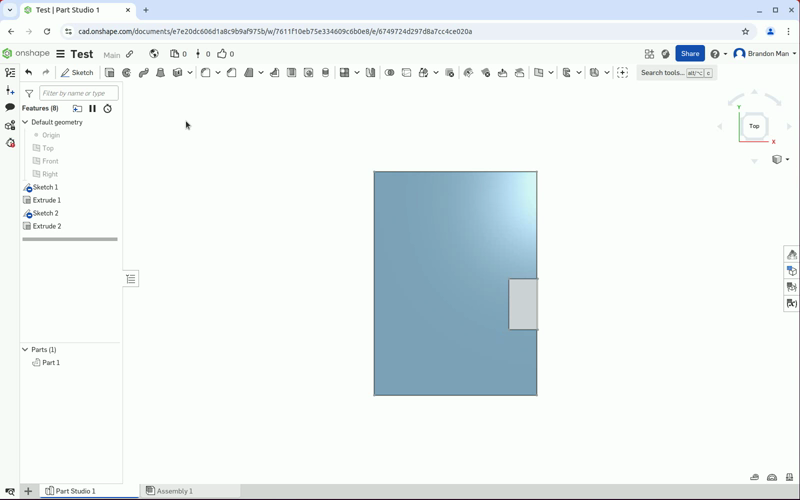
key(shift+7)
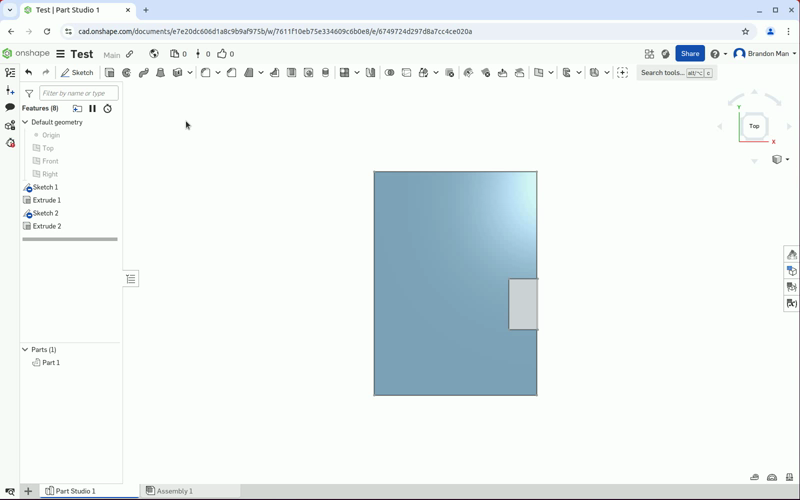
key(up, 3)
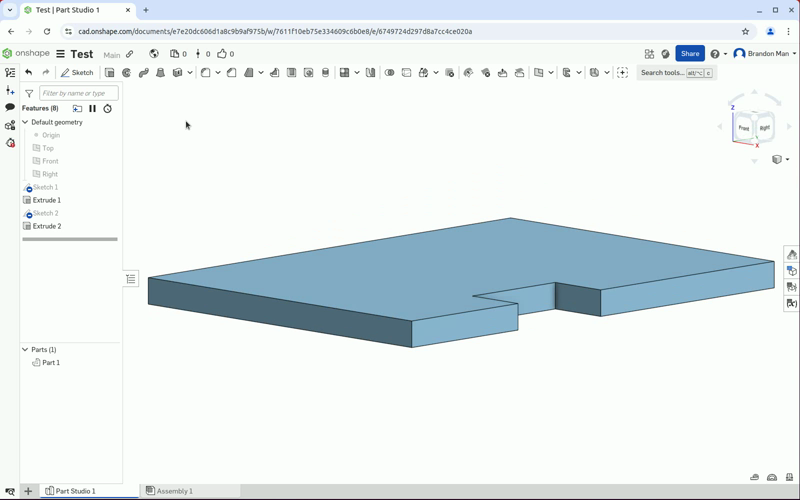
key(left, 3)
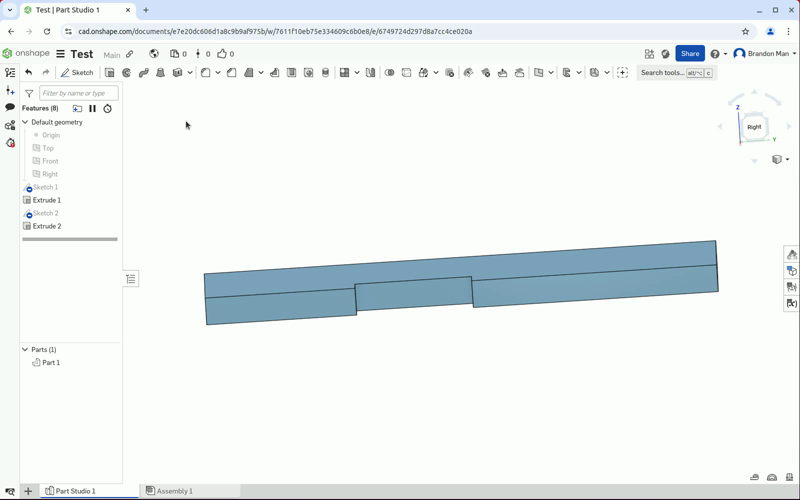
key(right, 3)
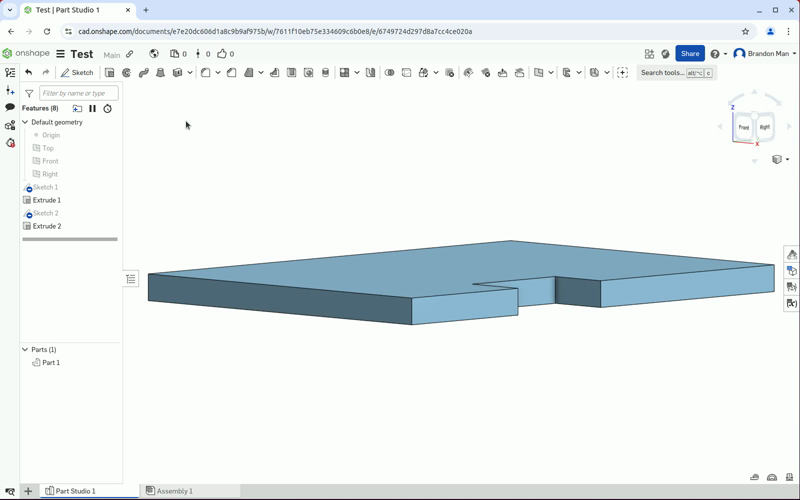
key(down, 3)
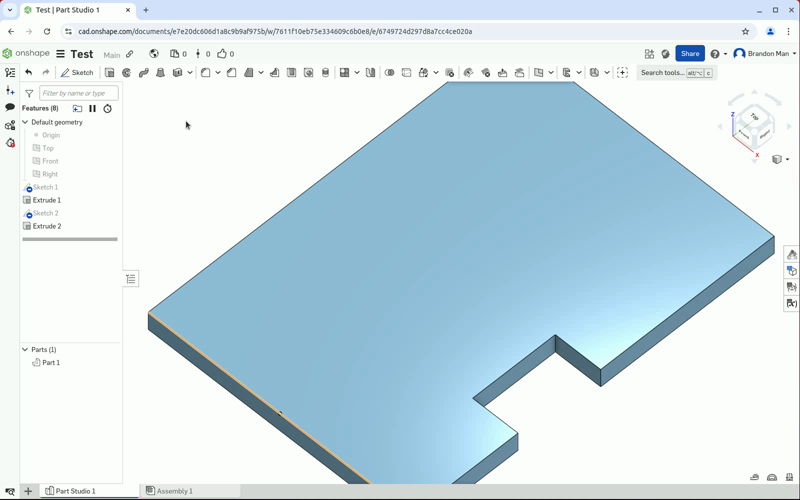
mouse_move(73, 189)
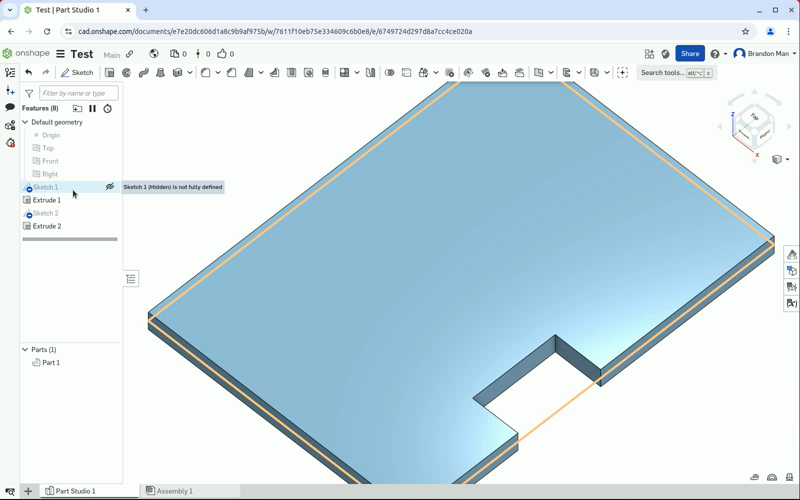
click(73, 189)